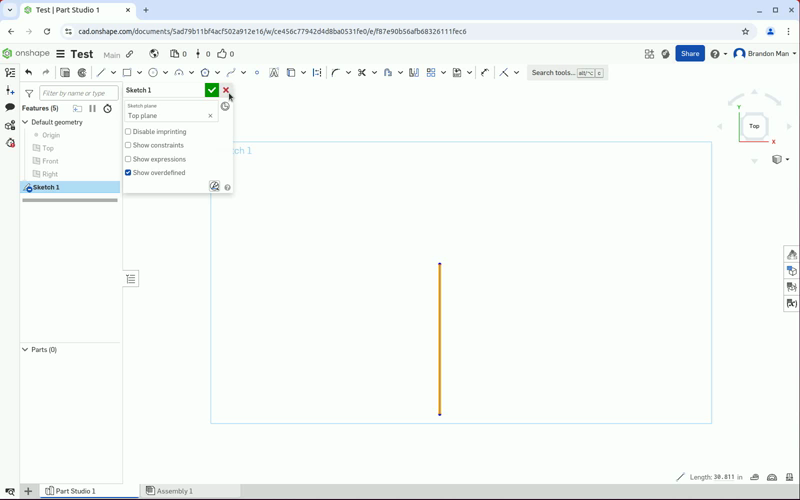
key(shift+h)
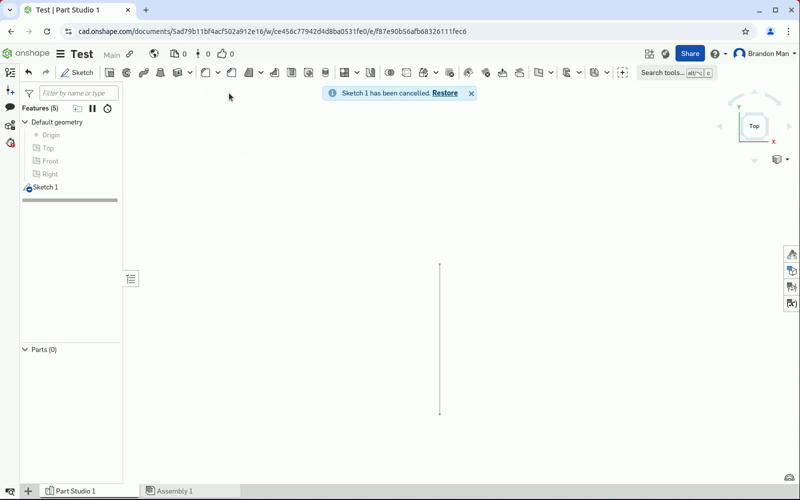
key(shift+s)
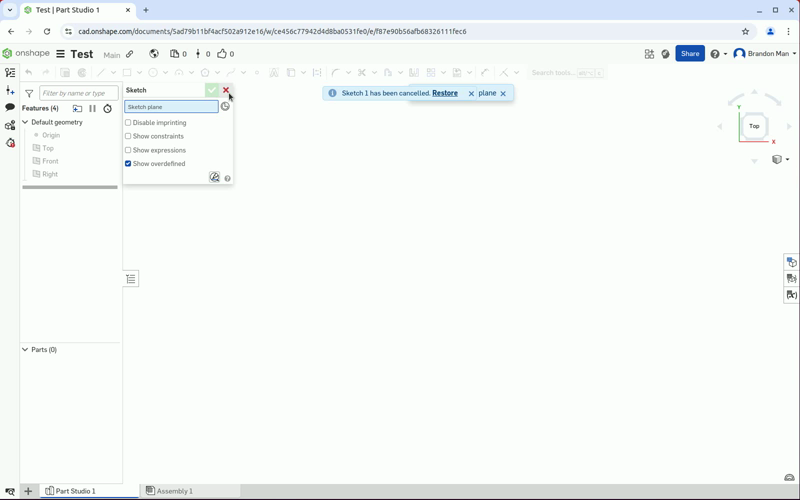
mouse_move(73, 150)
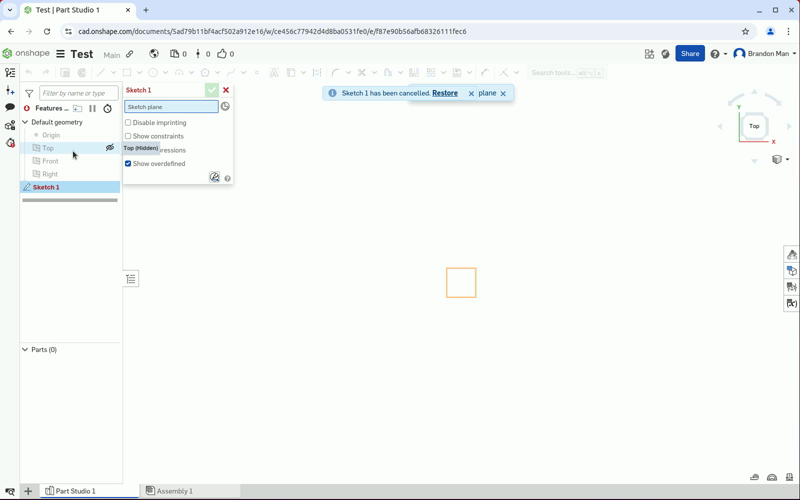
click(73, 150)
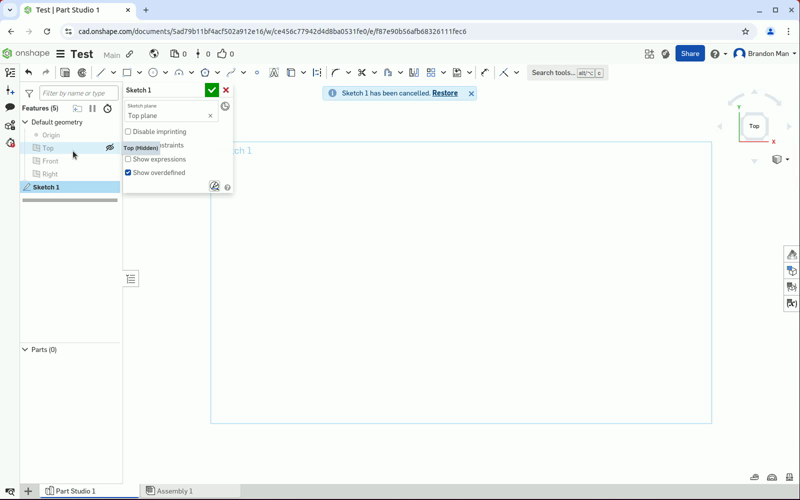
mouse_move(73, 352)
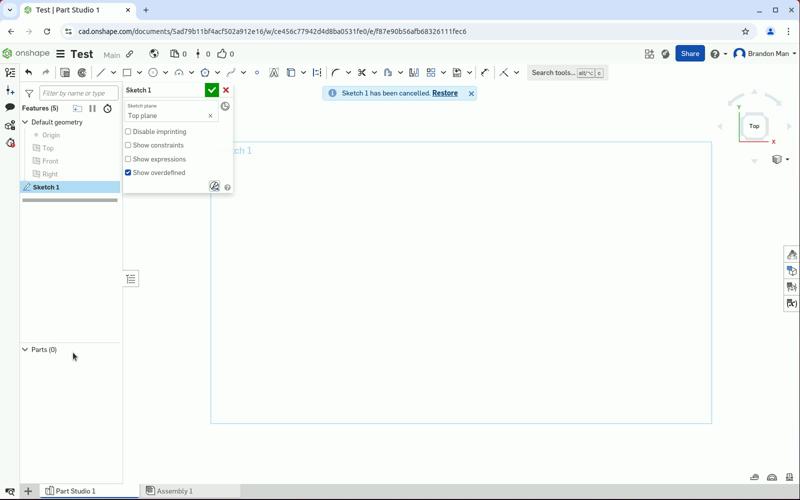
key(y)
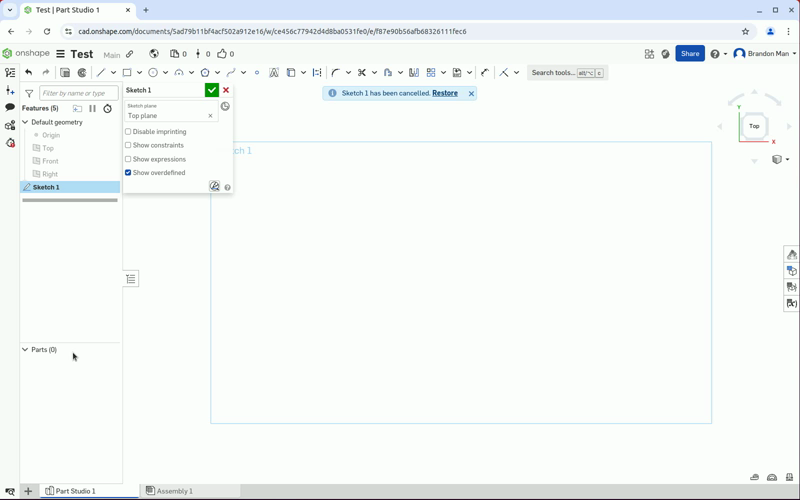
key(l)
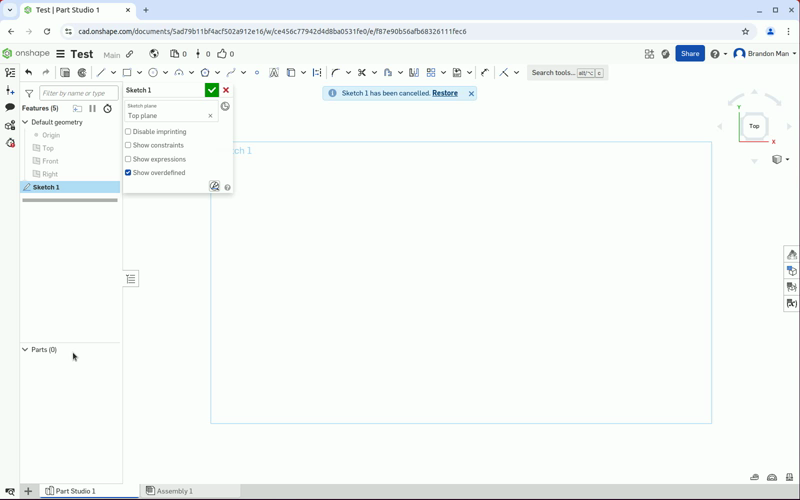
key_down(shift)
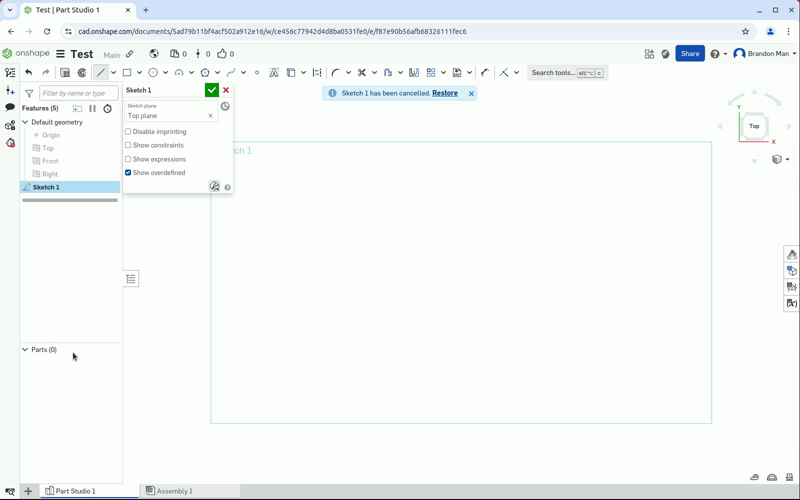
mouse_move(349, 282)
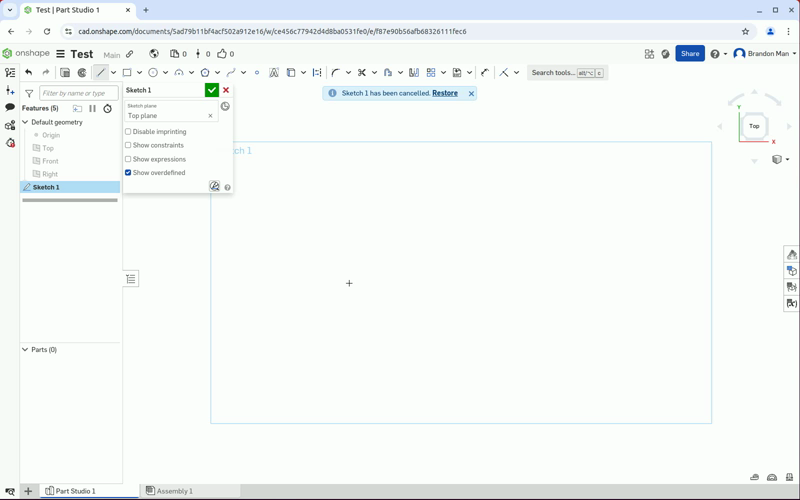
click(349, 282)
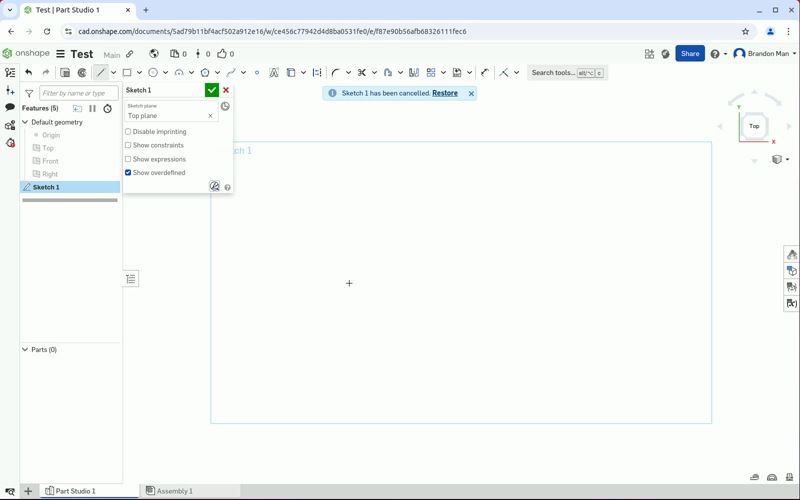
key_up(shift)
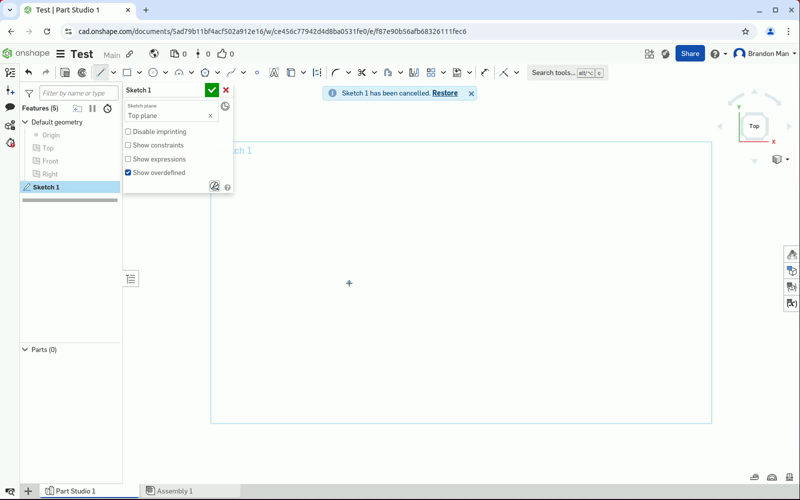
key_down(shift)
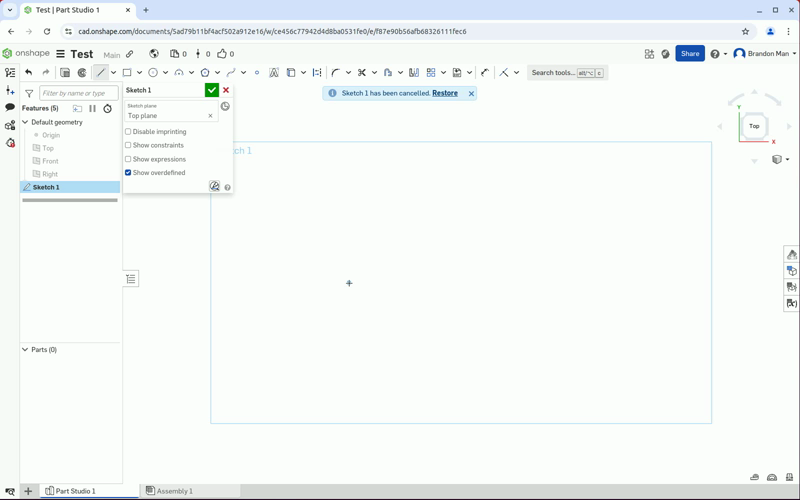
mouse_move(405, 378)
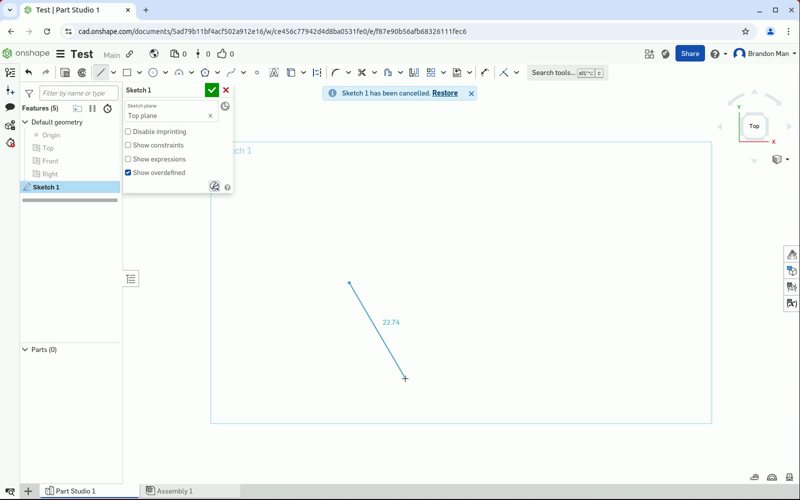
click(405, 378)
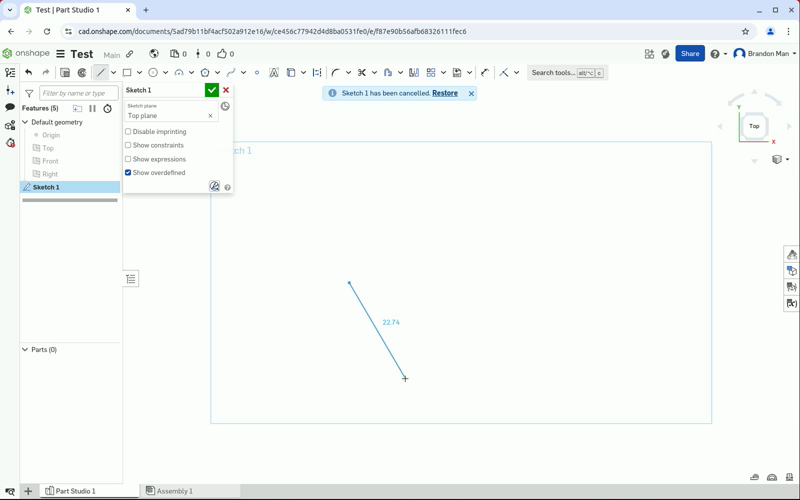
key_up(shift)
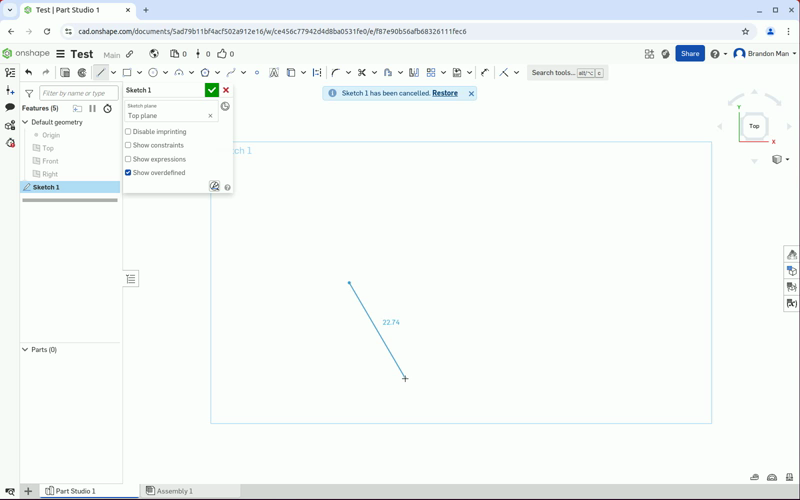
key_down(shift)
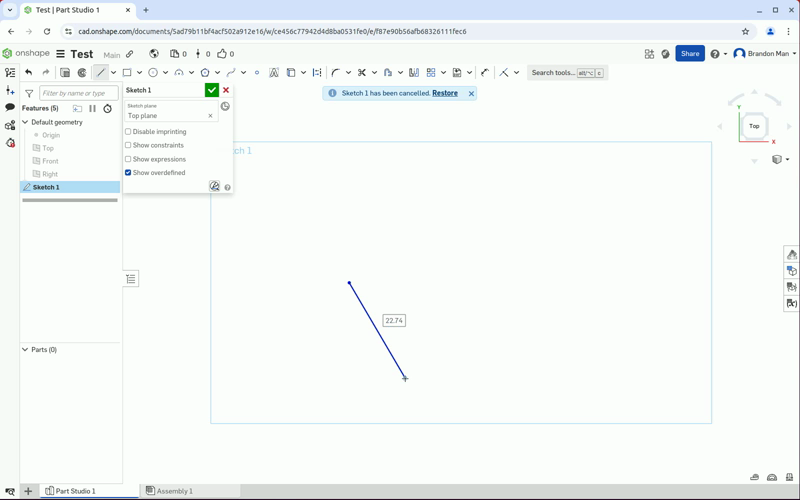
mouse_move(514, 378)
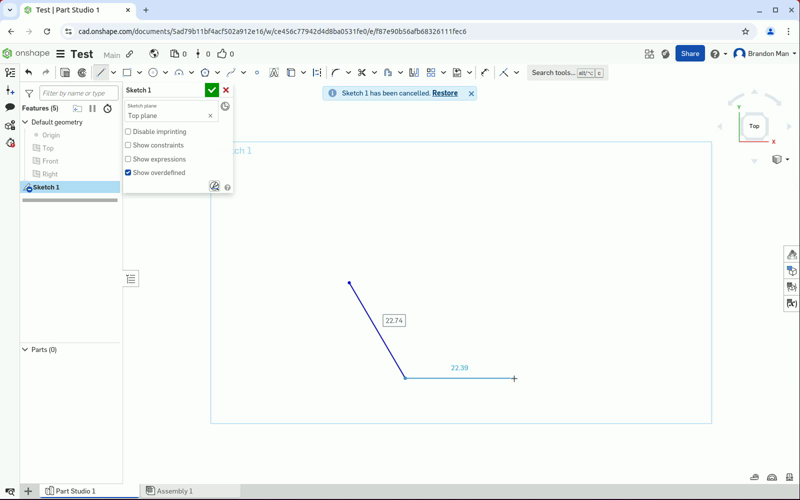
click(514, 378)
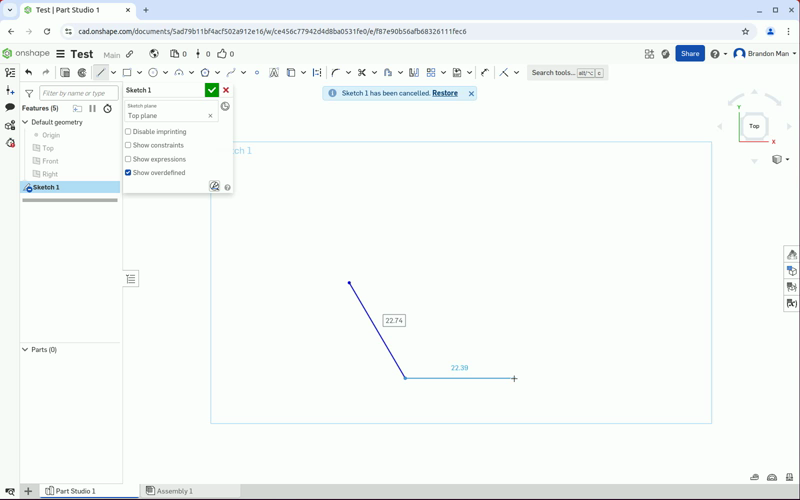
key_up(shift)
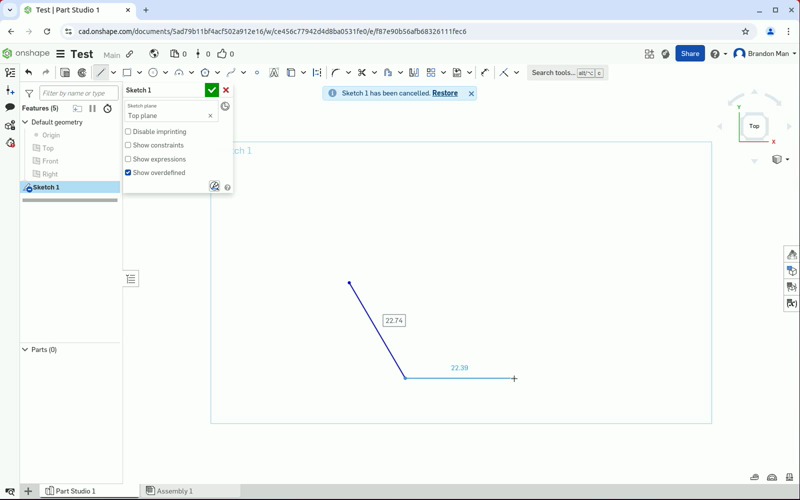
key_down(shift)
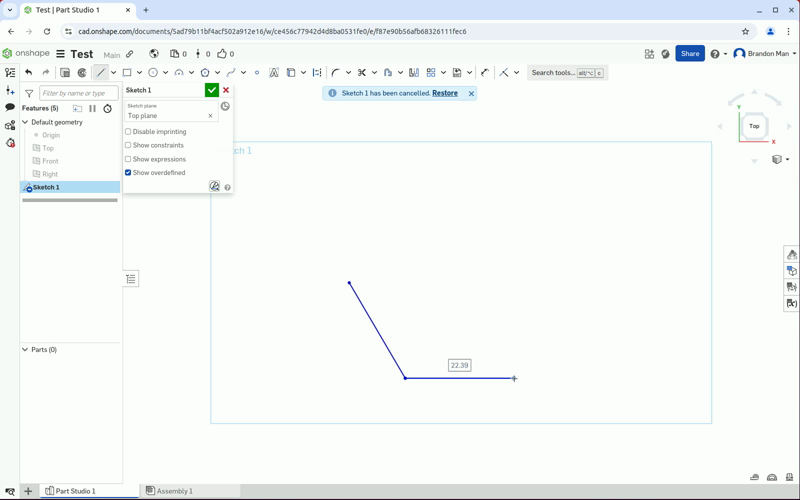
mouse_move(569, 282)
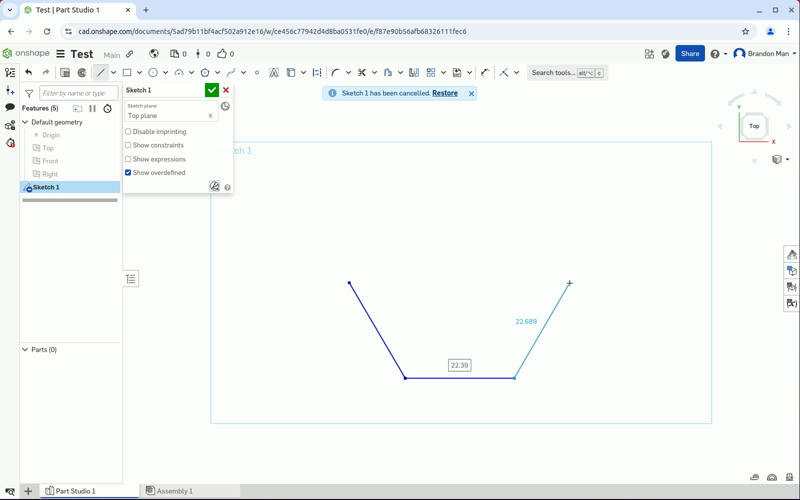
click(569, 282)
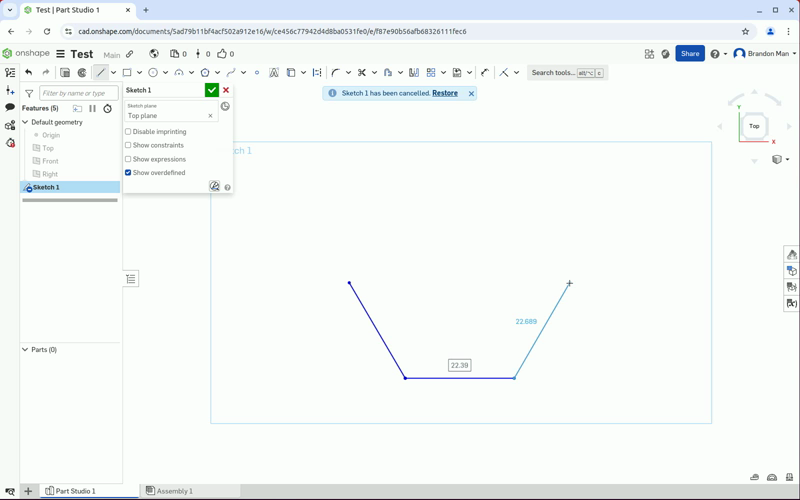
key_up(shift)
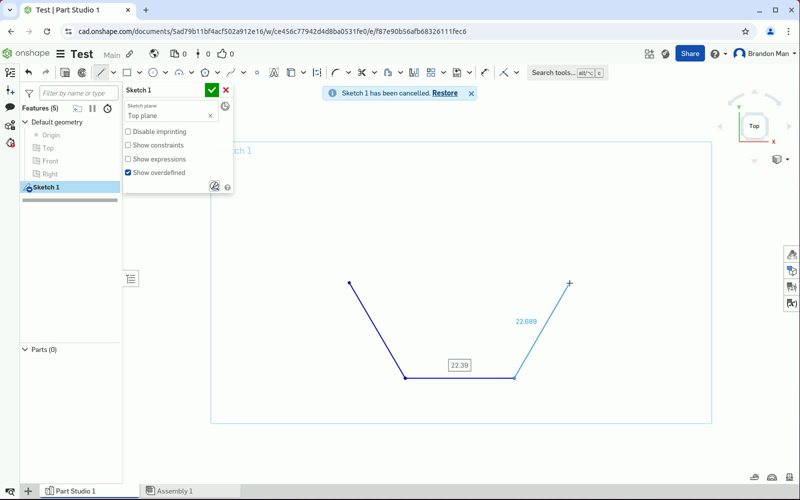
key_down(shift)
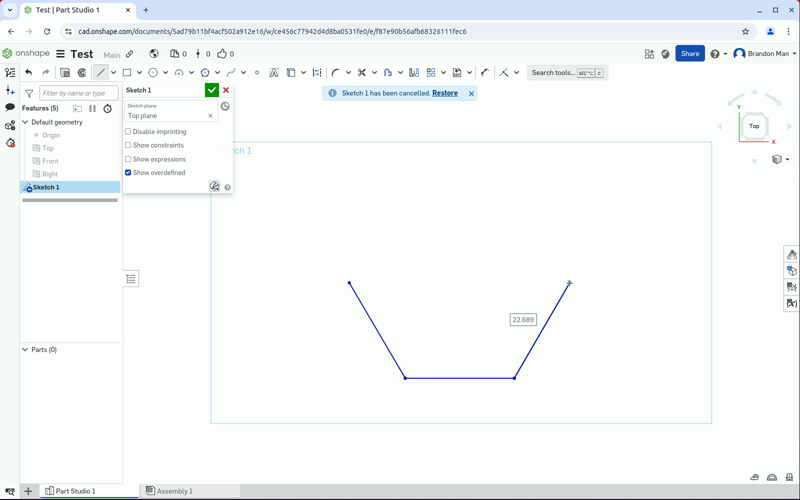
mouse_move(514, 187)
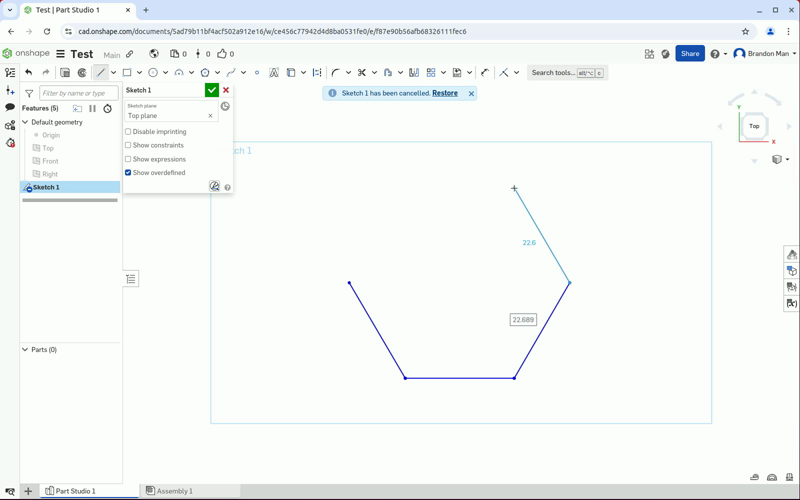
click(514, 187)
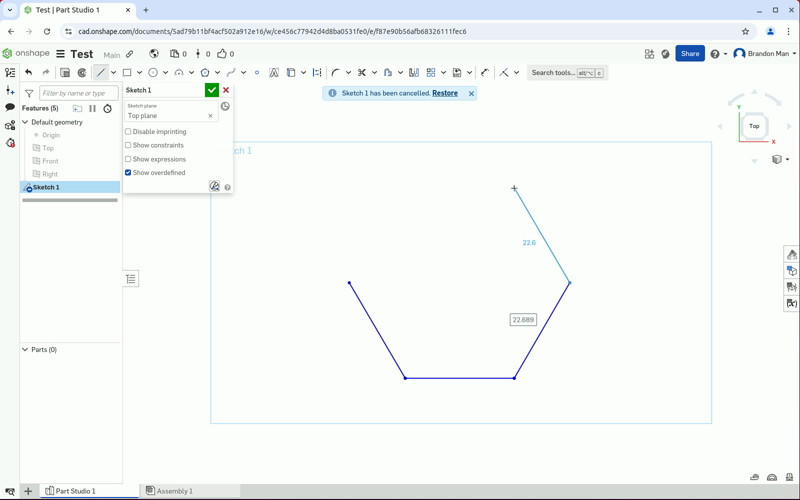
key_up(shift)
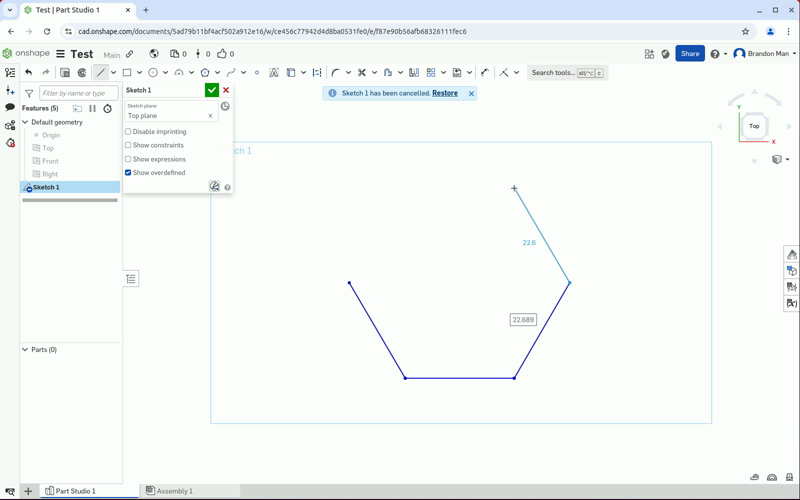
key_down(shift)
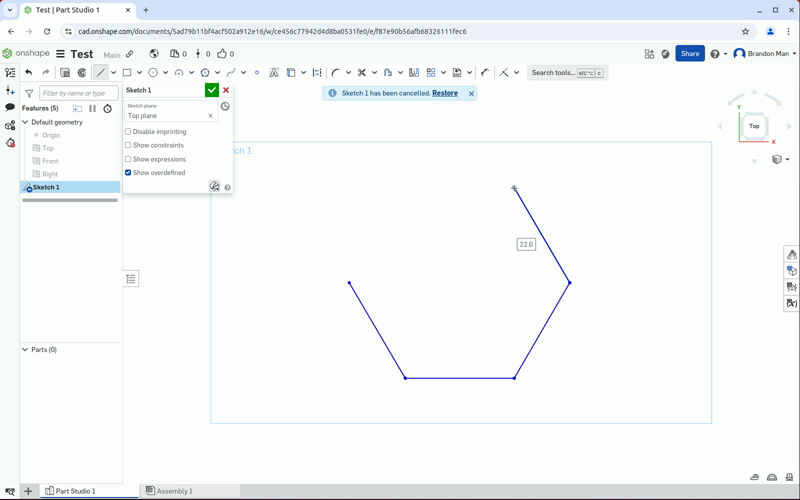
mouse_move(405, 187)
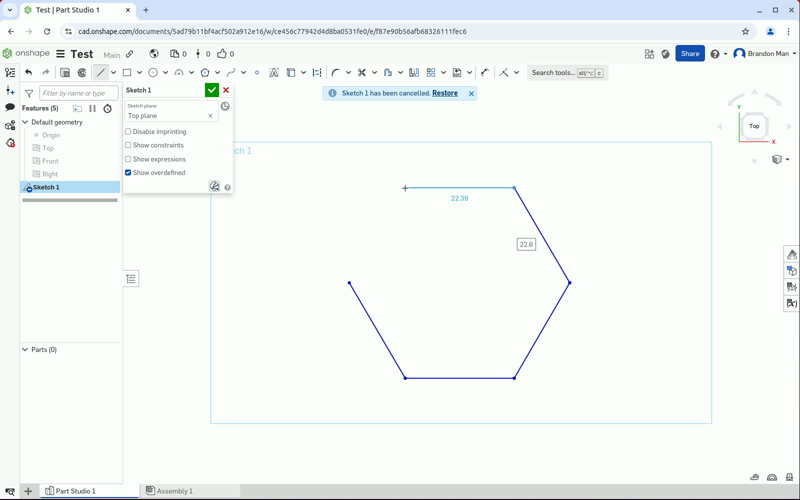
click(405, 187)
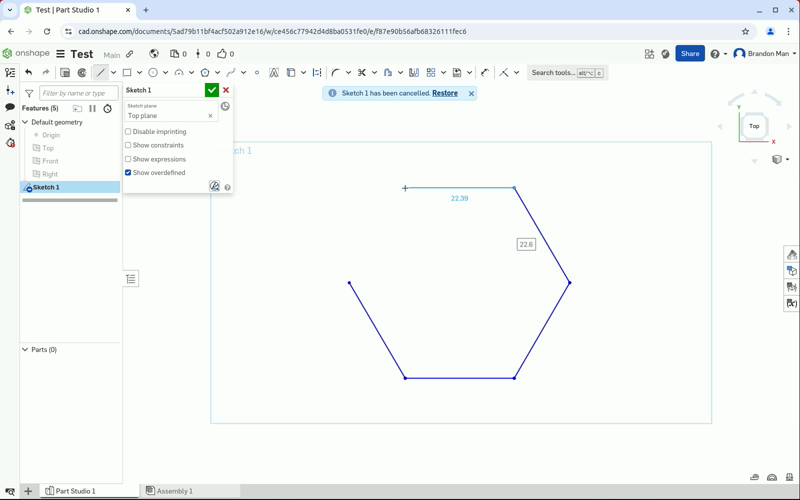
key_up(shift)
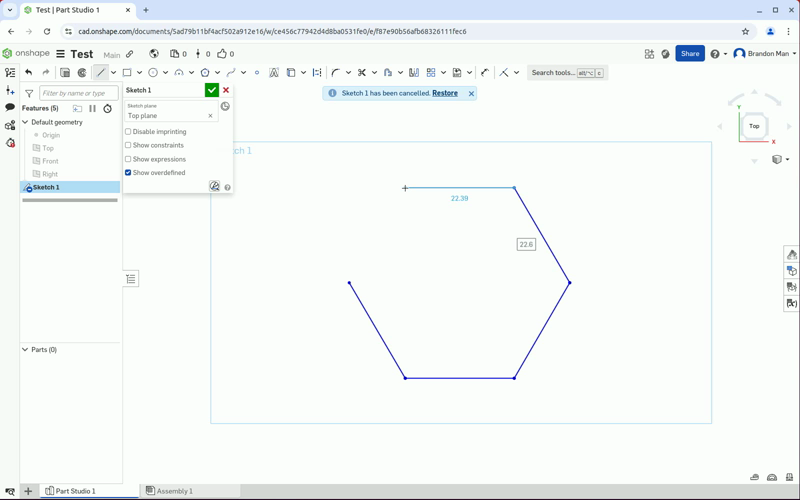
key_down(shift)
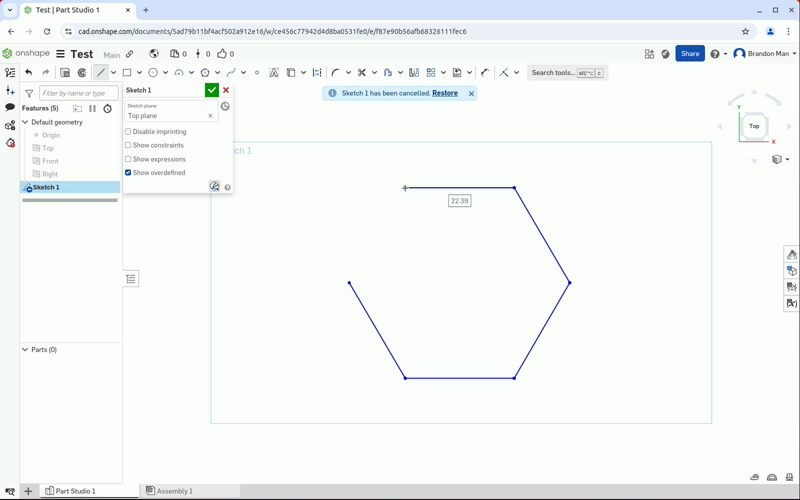
mouse_move(349, 282)
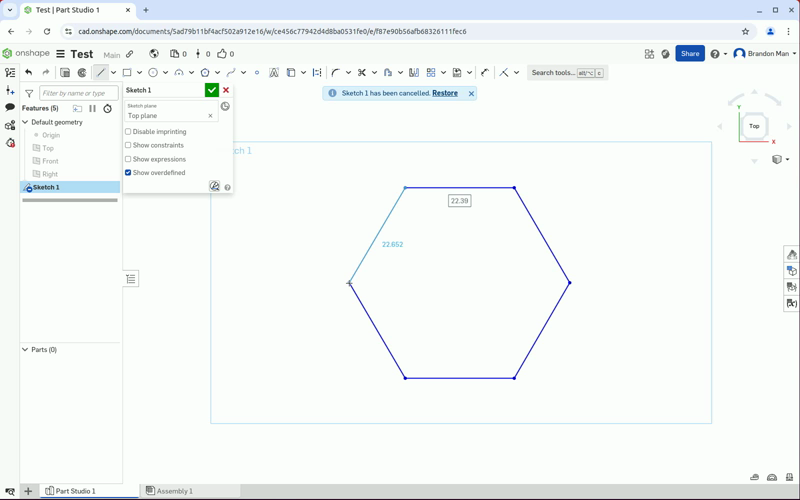
key_up(shift)
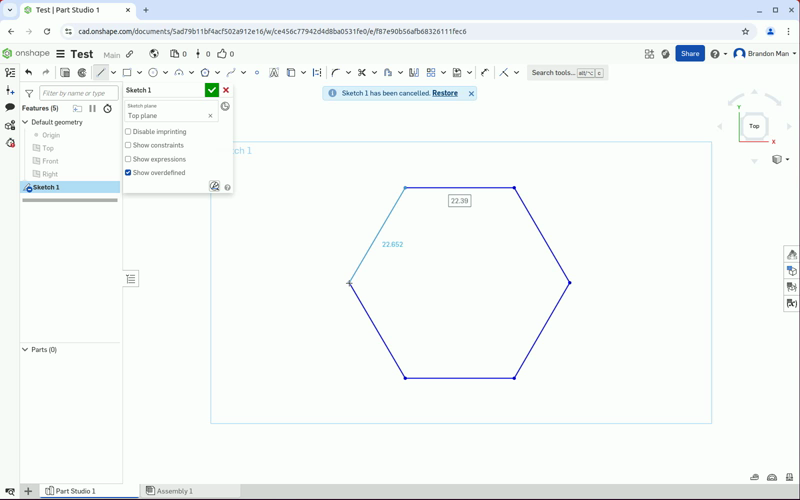
click(349, 282)
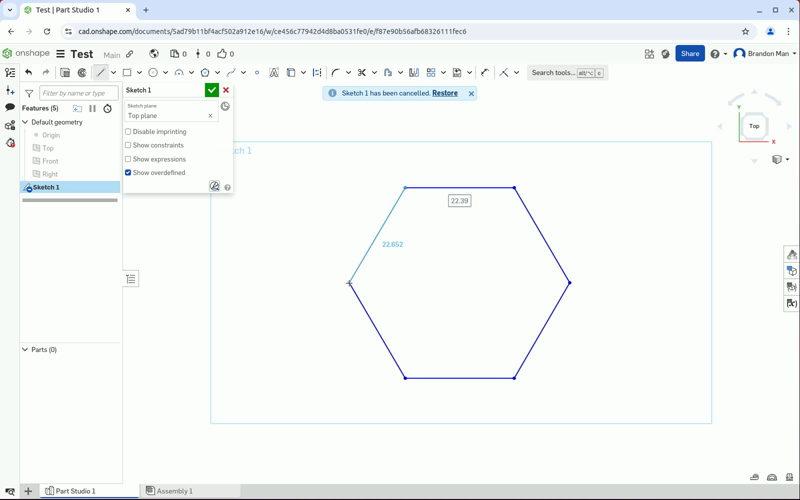
key(esc)
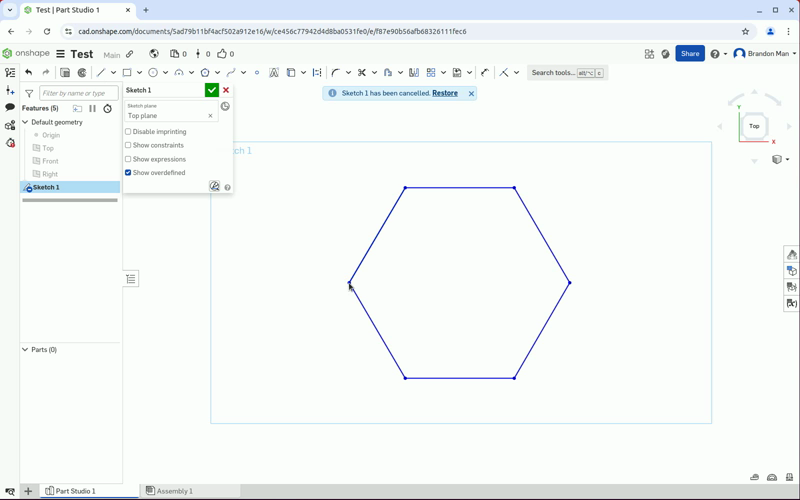
mouse_move(434, 330)
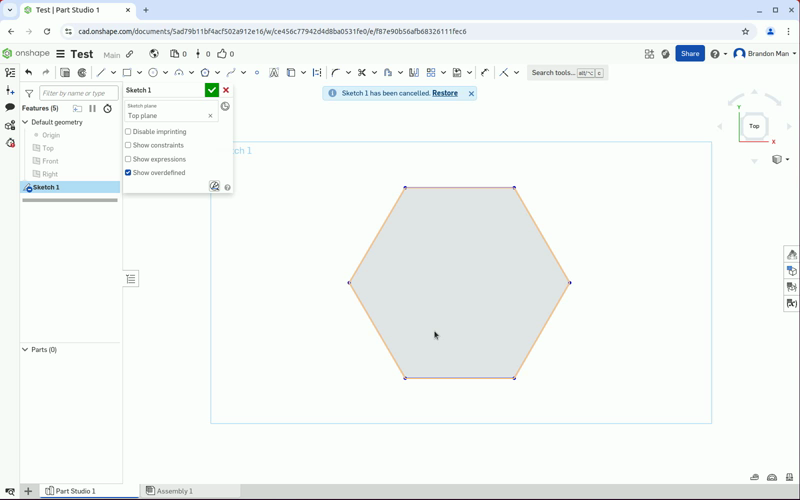
click(434, 330)
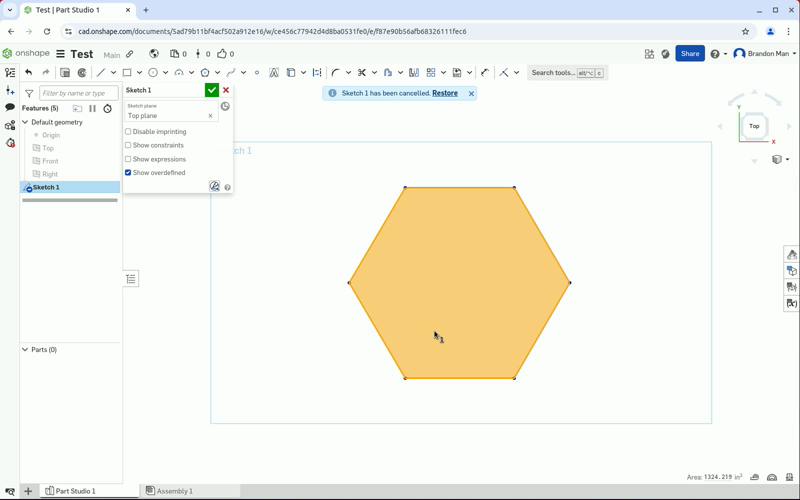
mouse_move(73, 352)
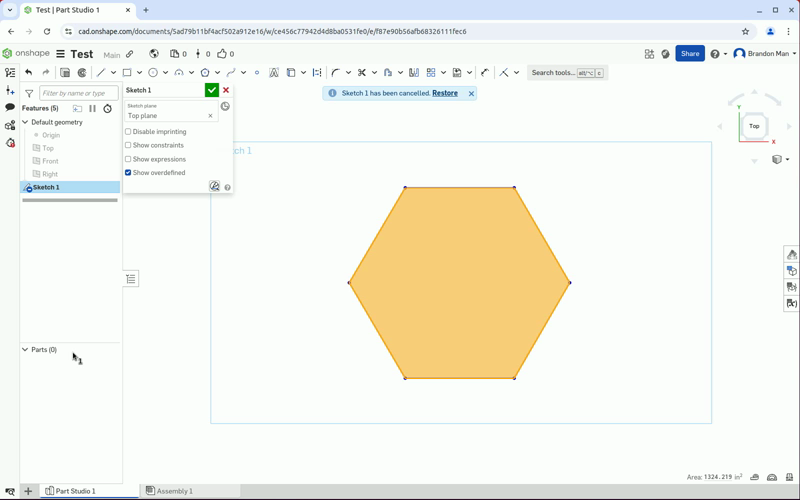
key(shift+y)
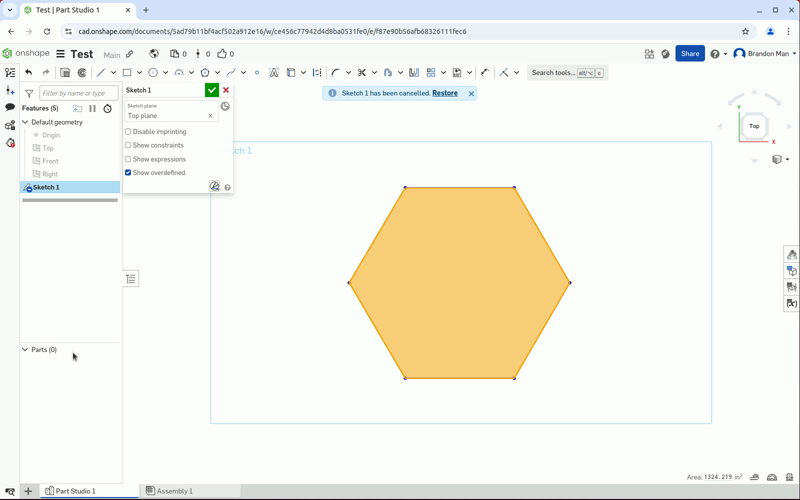
key(shift+e)
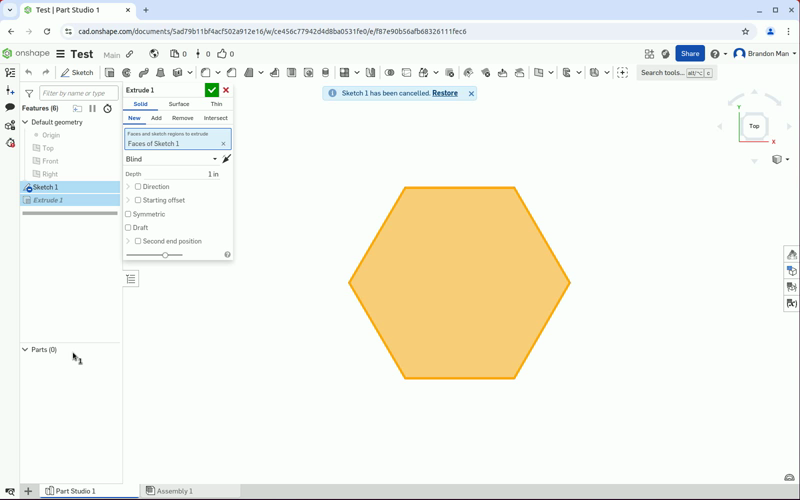
mouse_move(143, 106)
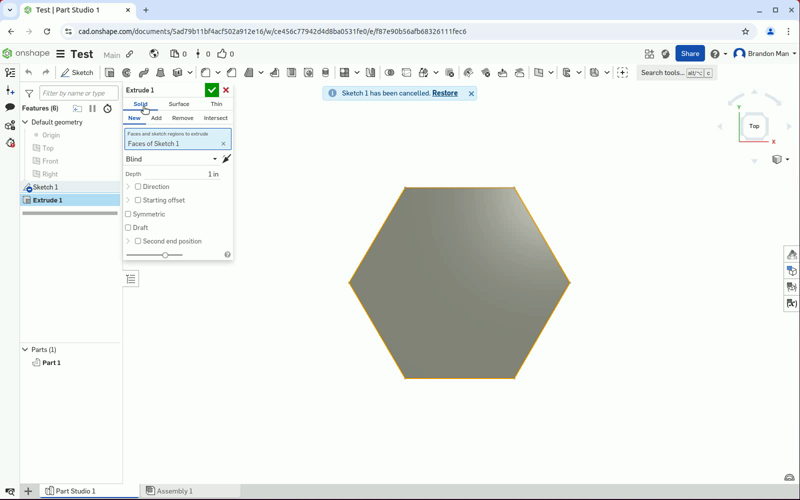
click(143, 106)
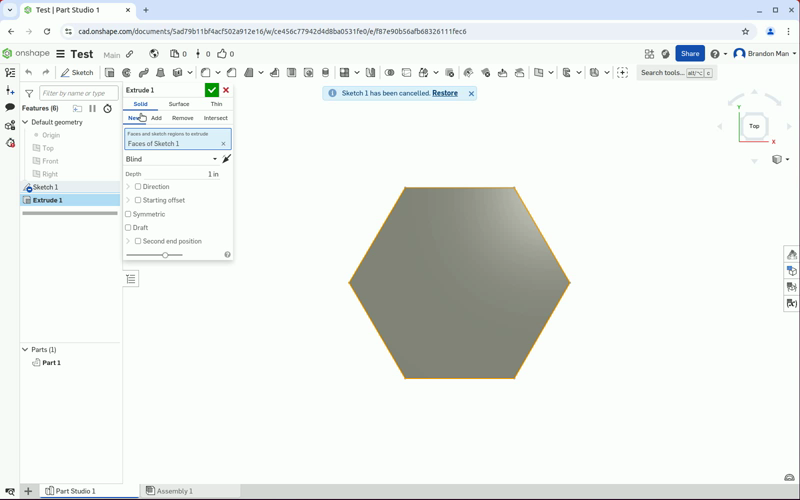
mouse_move(137, 120)
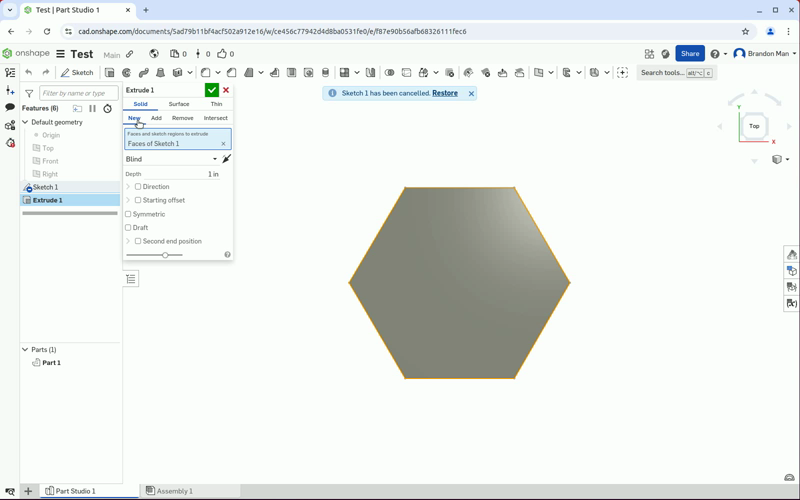
click(137, 120)
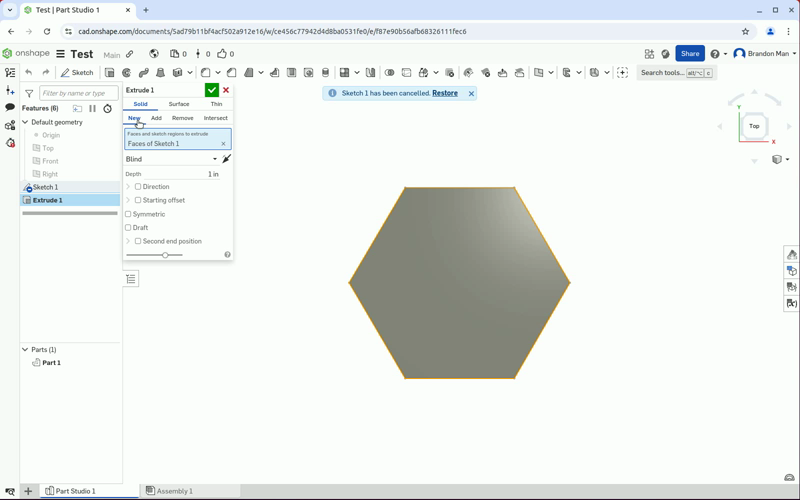
key(tab, 4)
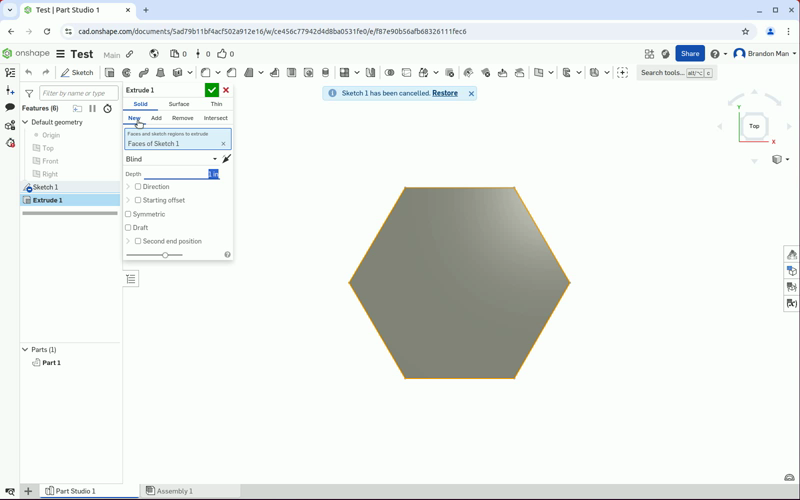
text(15.405)
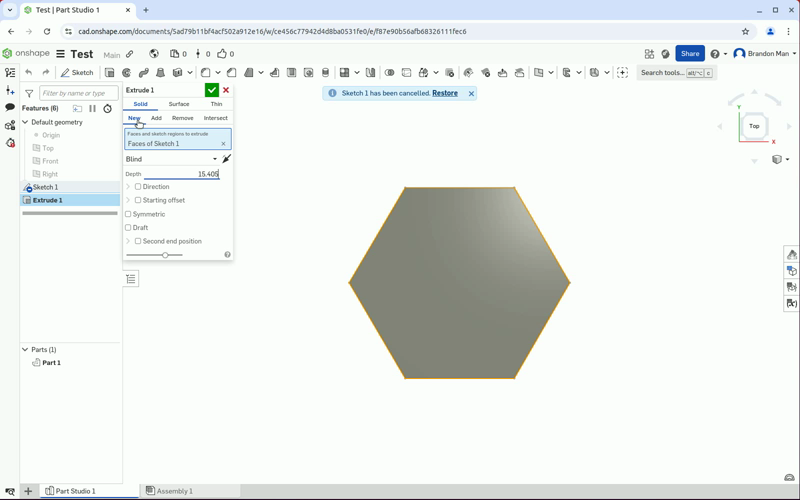
key(enter)
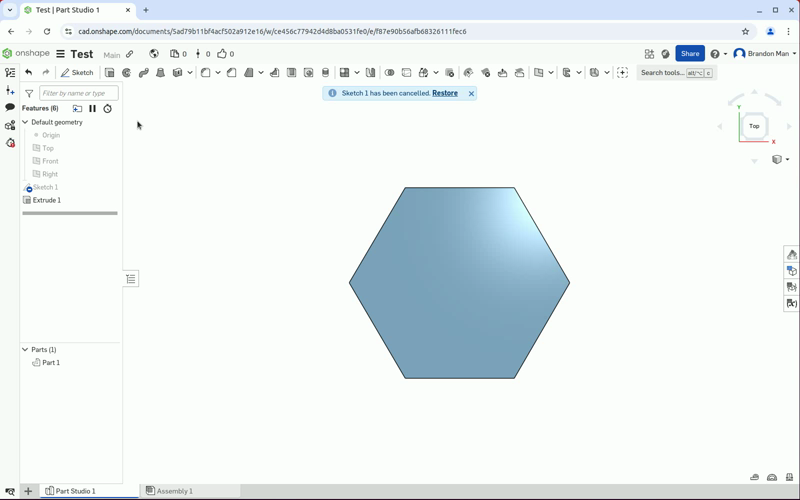
key(shift+h)
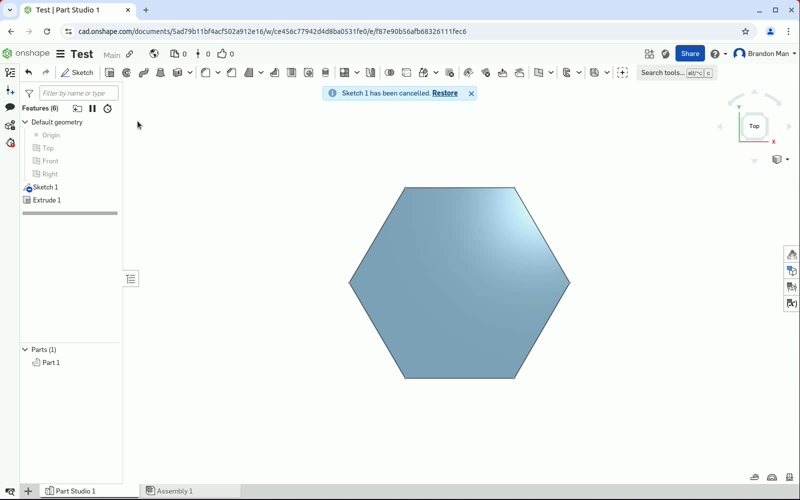
key(shift+h)
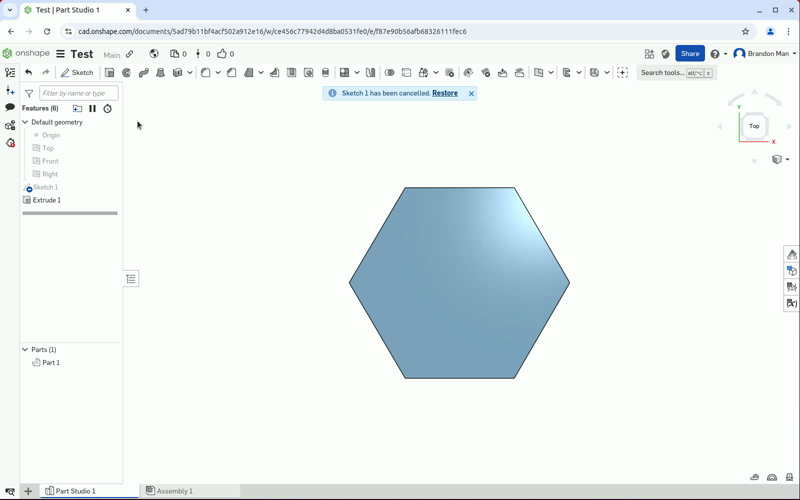
mouse_move(73, 189)
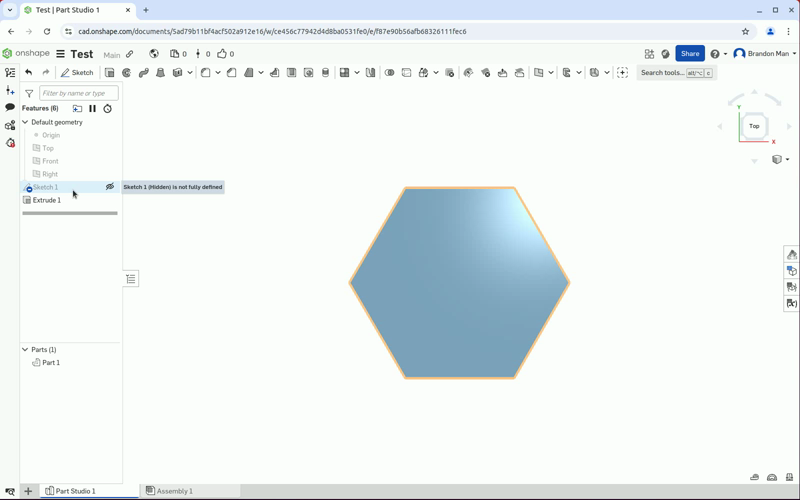
click(73, 189)
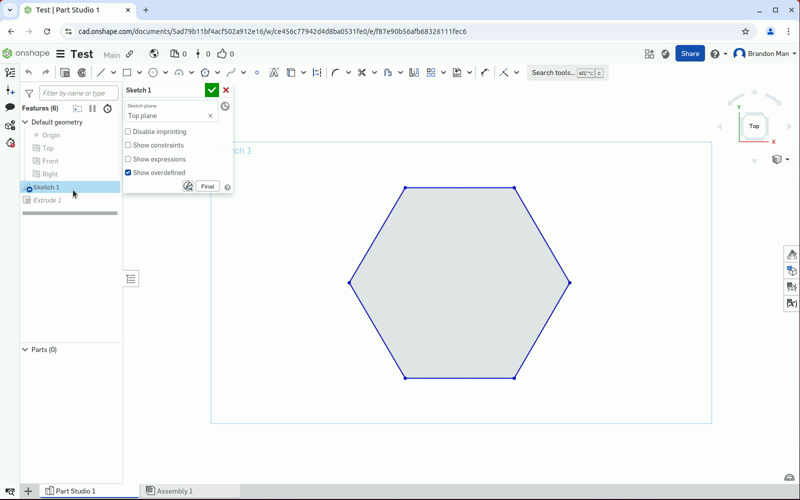
mouse_move(229, 92)
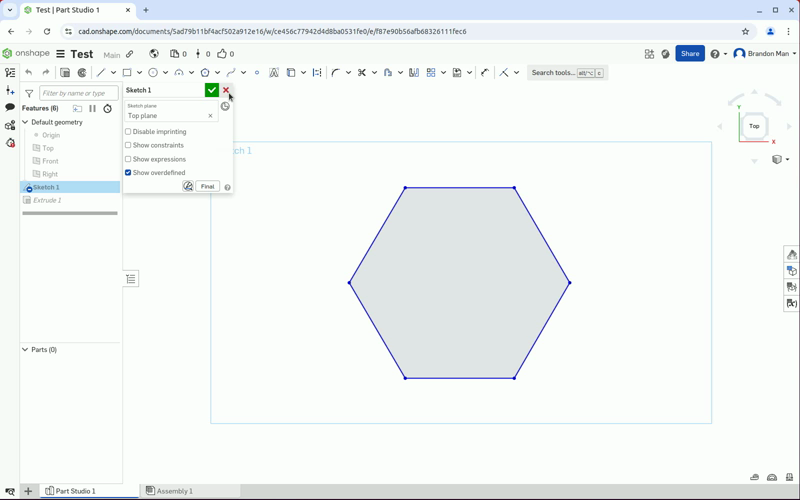
click(229, 92)
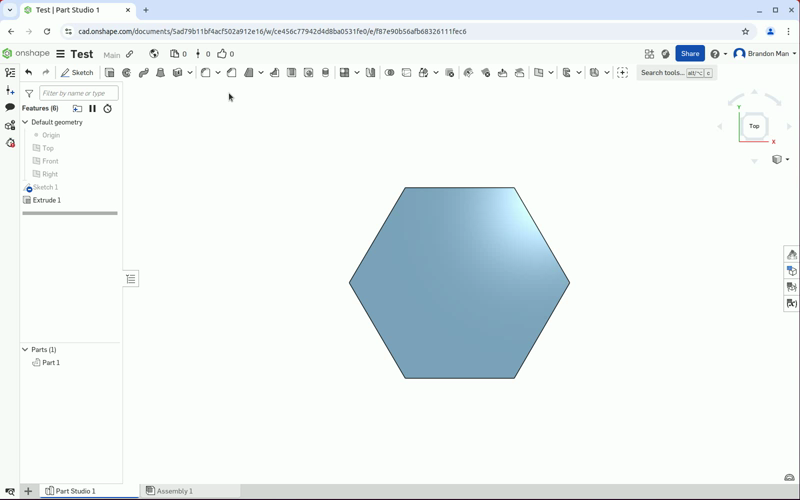
mouse_move(541, 75)
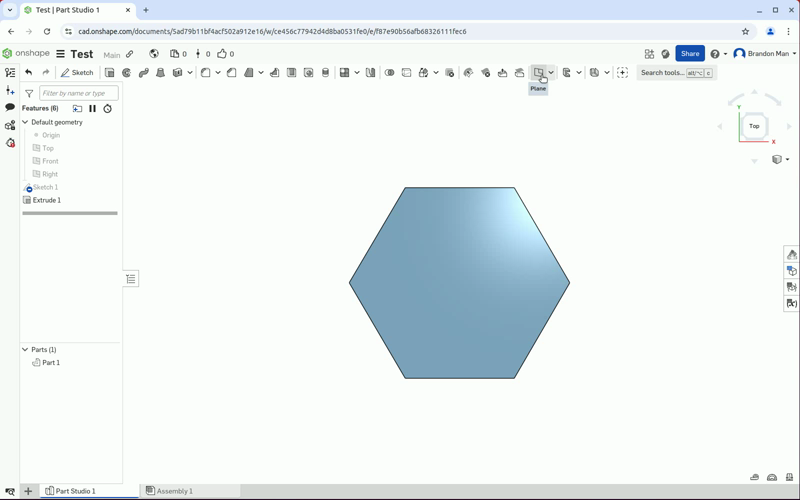
click(541, 75)
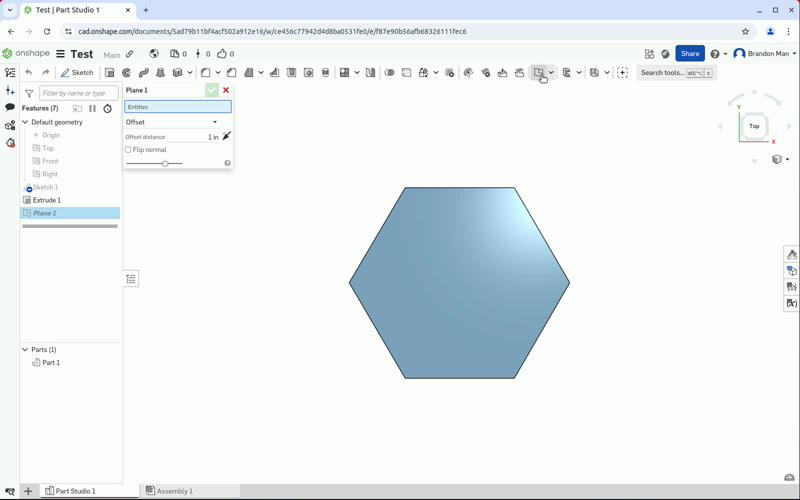
mouse_move(73, 150)
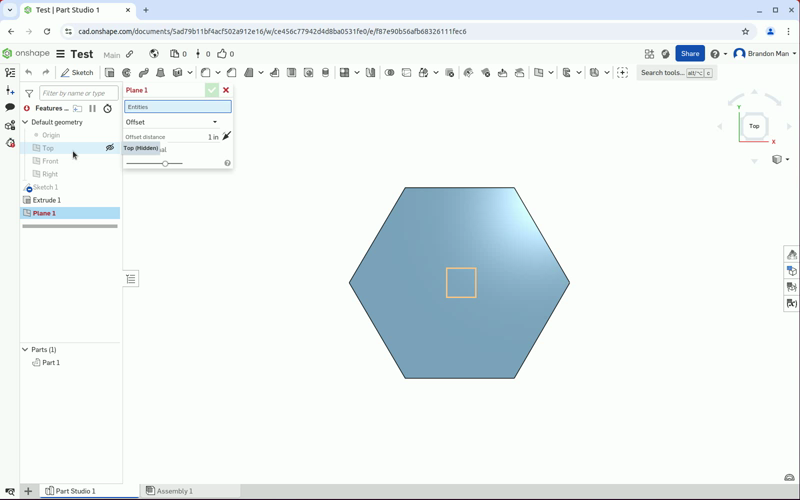
click(73, 150)
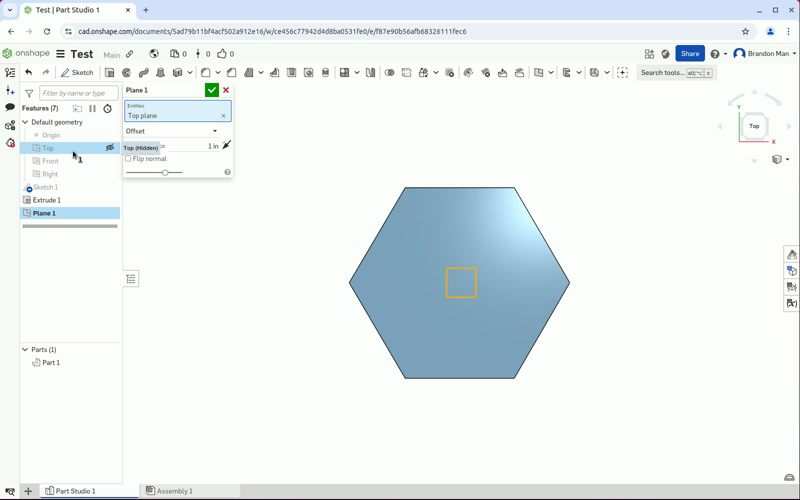
key(tab, 2)
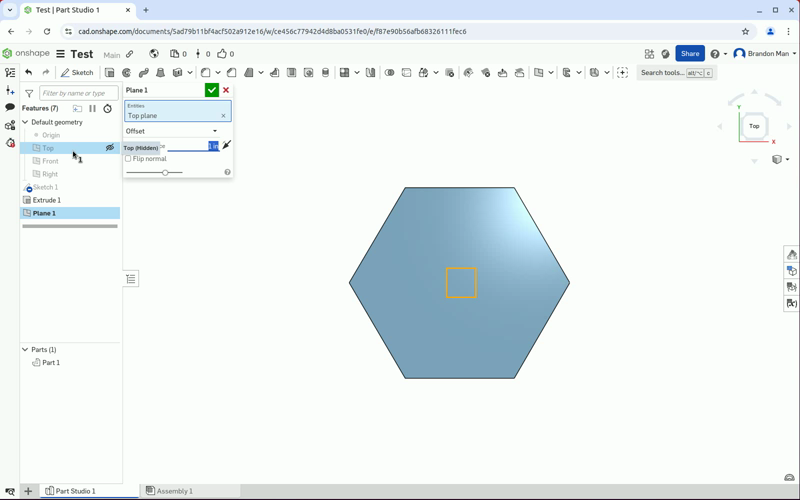
text(15.405)
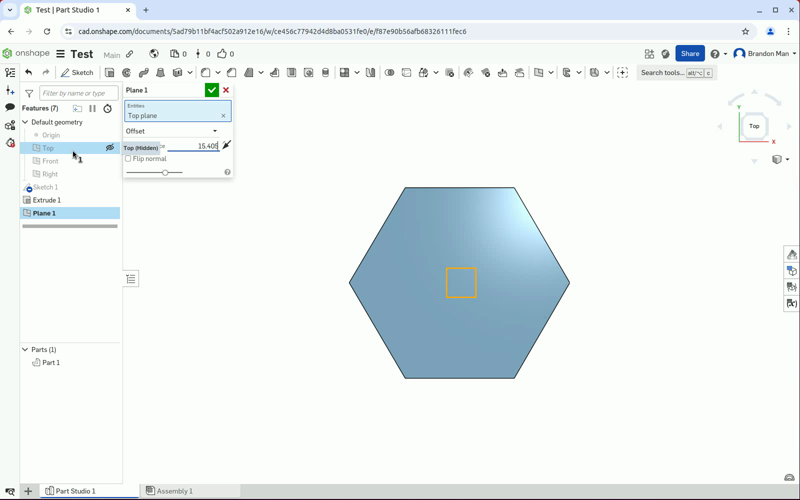
key(enter, 2)
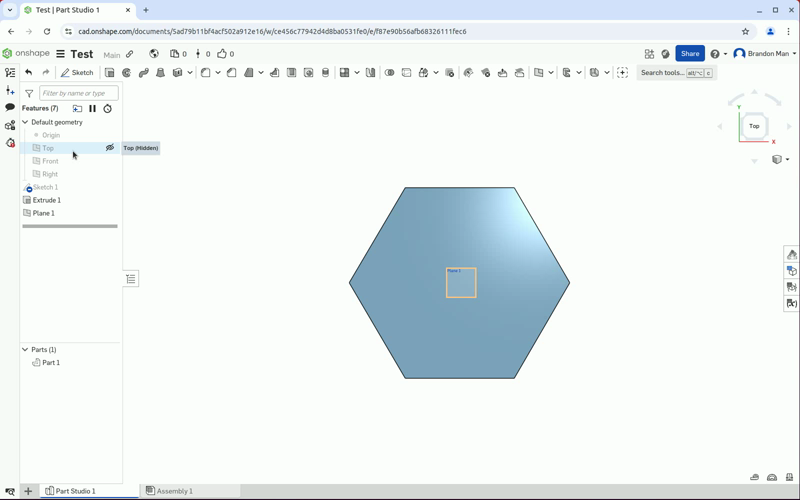
key(shift+s)
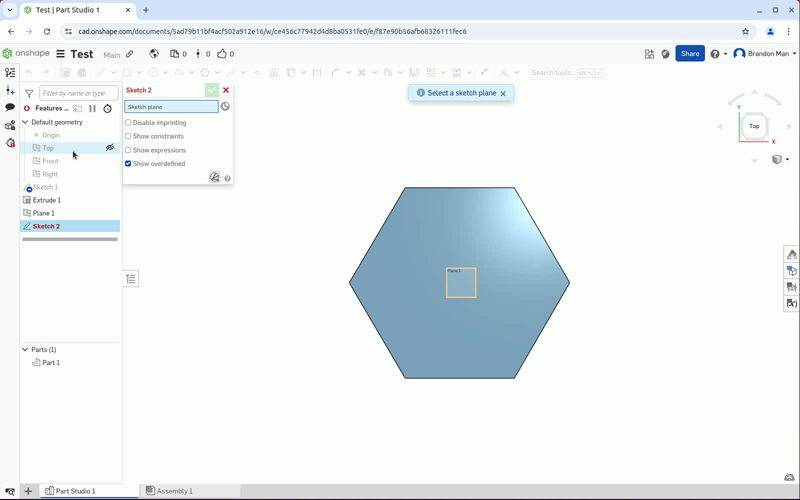
mouse_move(73, 215)
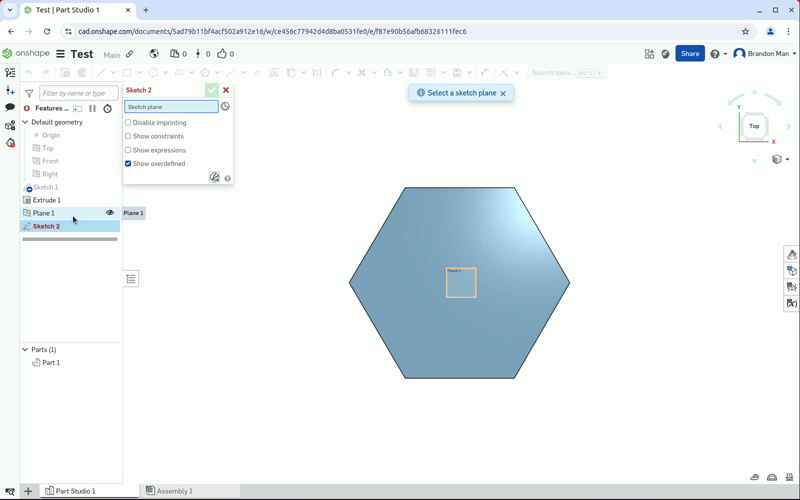
click(73, 215)
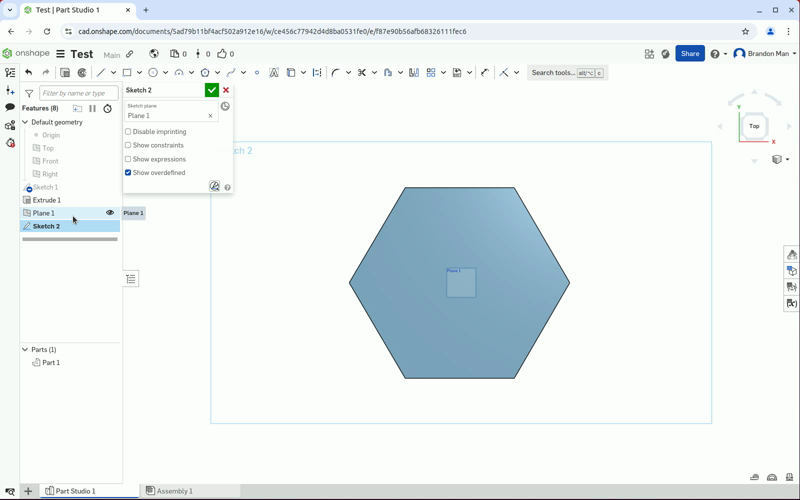
mouse_move(73, 352)
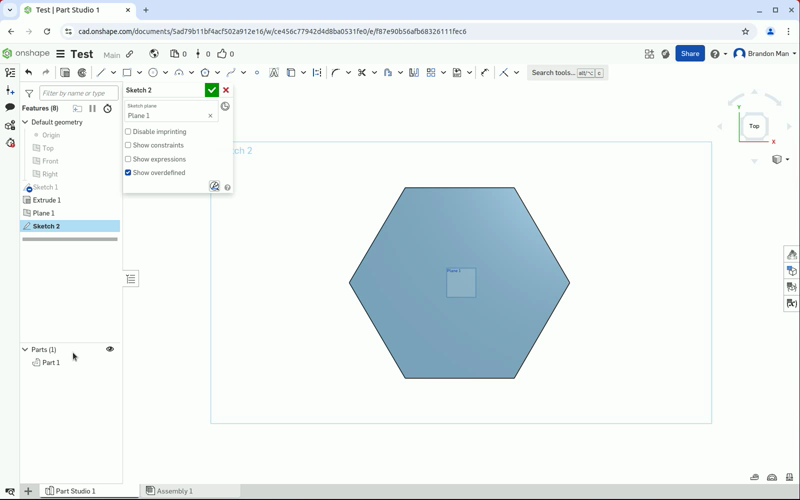
key(y)
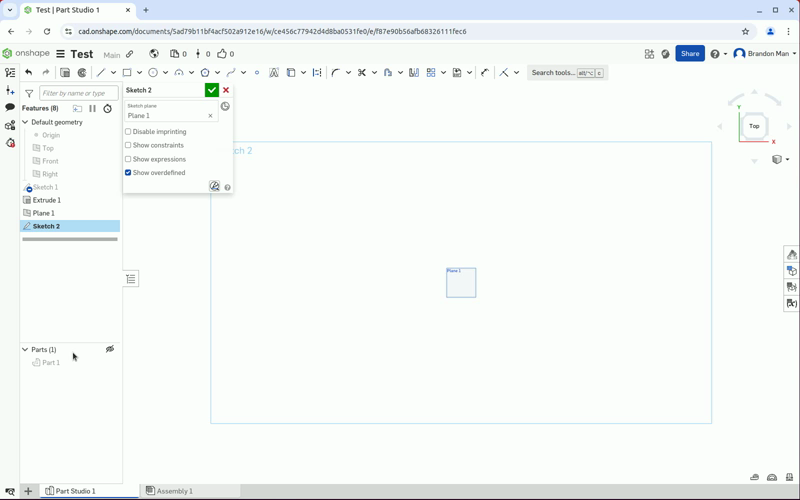
key(c)
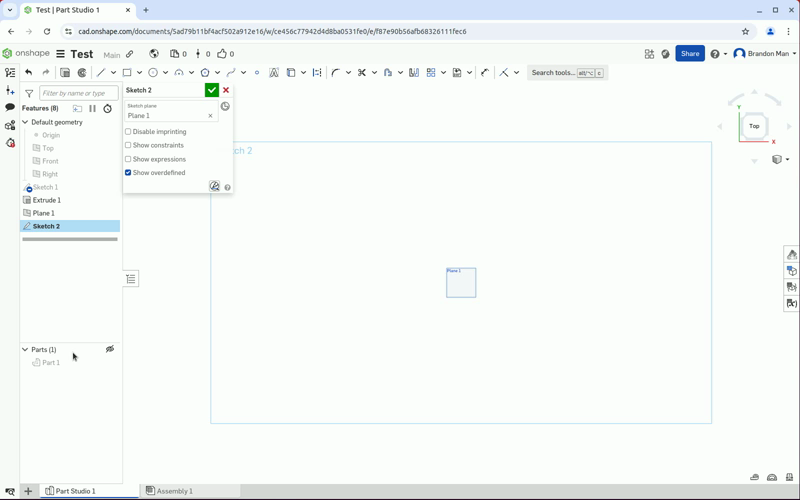
key_down(shift)
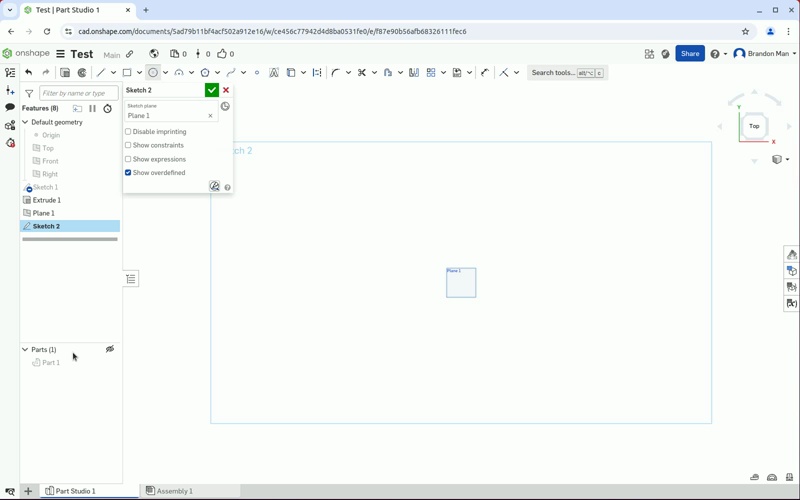
mouse_move(461, 282)
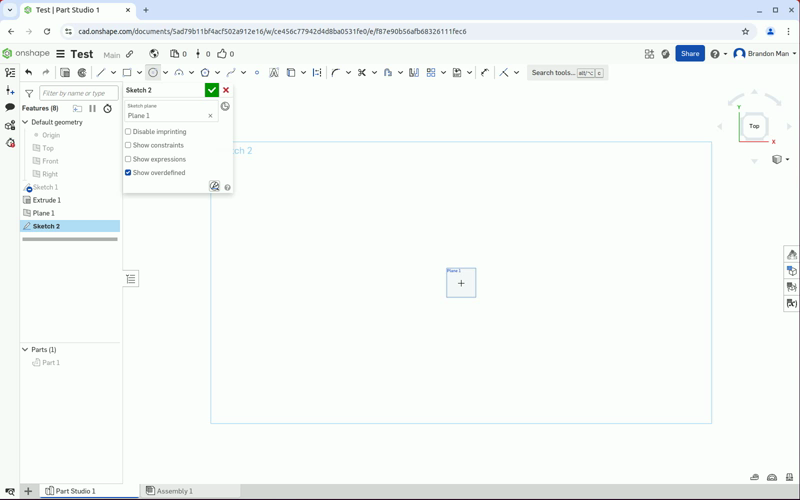
click(461, 282)
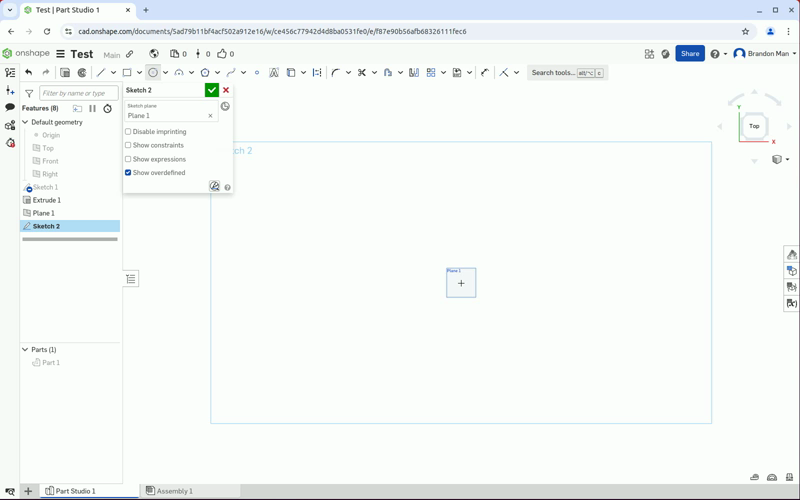
key_up(shift)
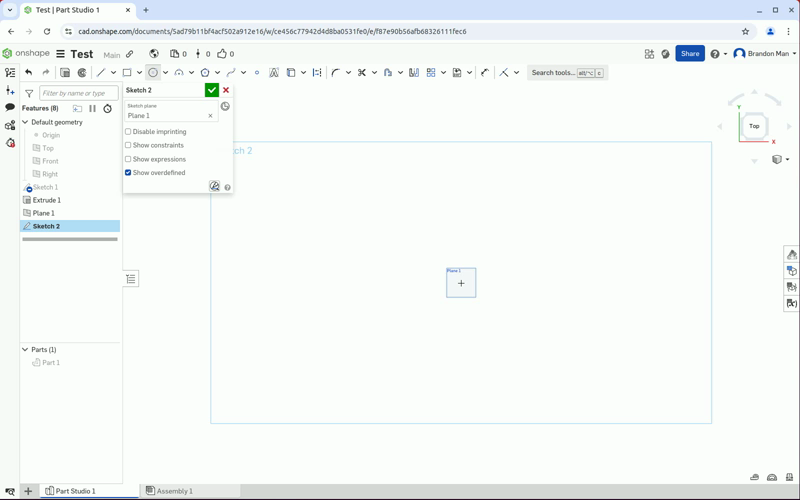
mouse_move(552, 282)
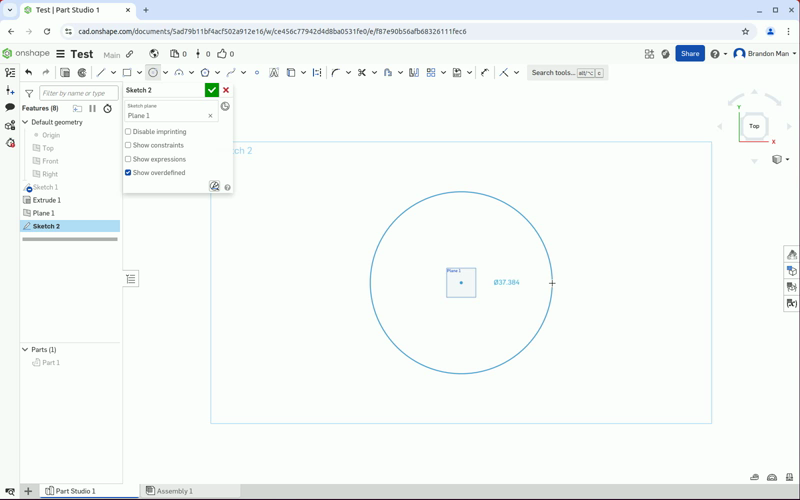
click(552, 282)
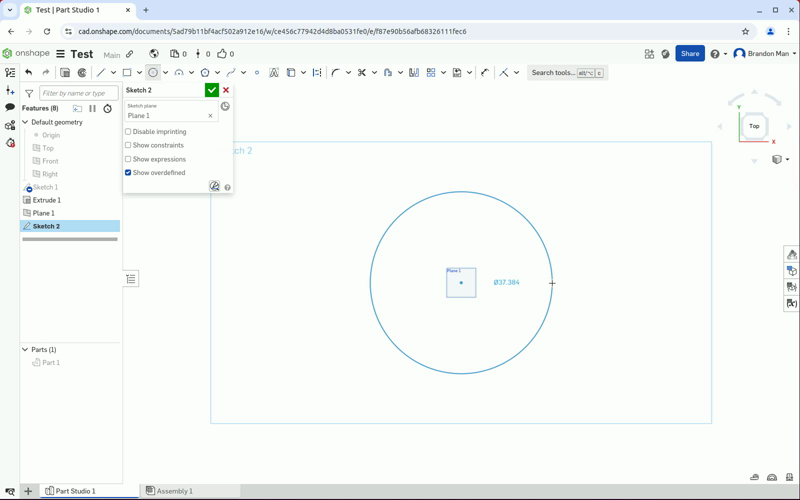
key(esc)
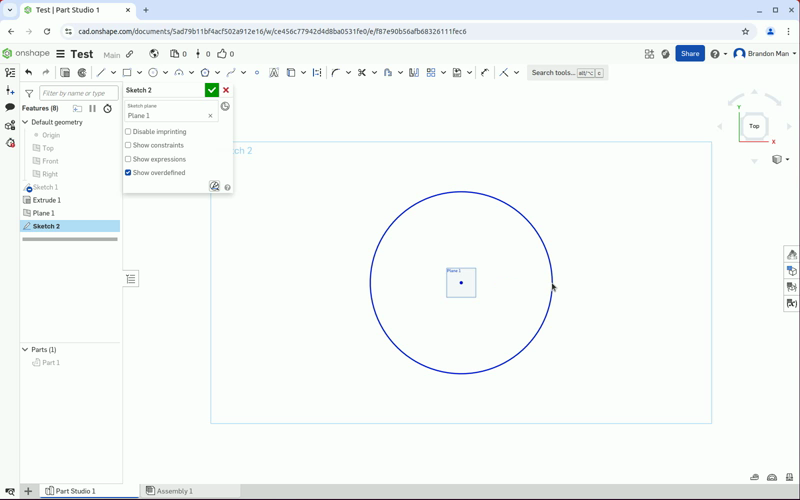
mouse_move(515, 282)
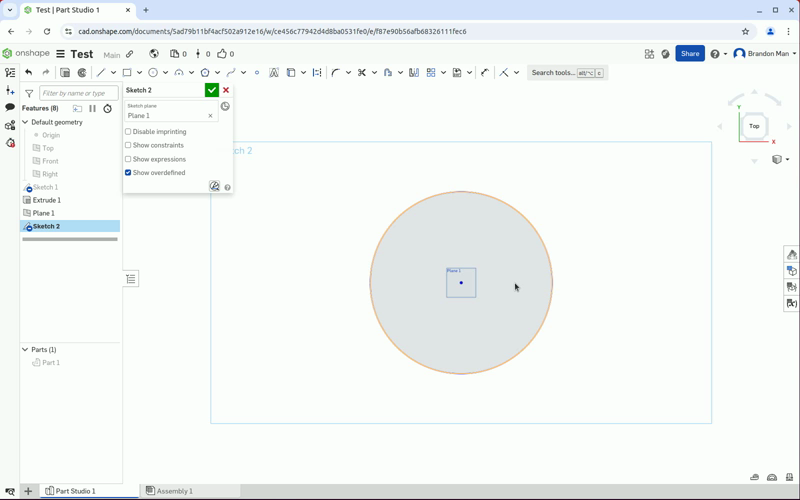
click(515, 282)
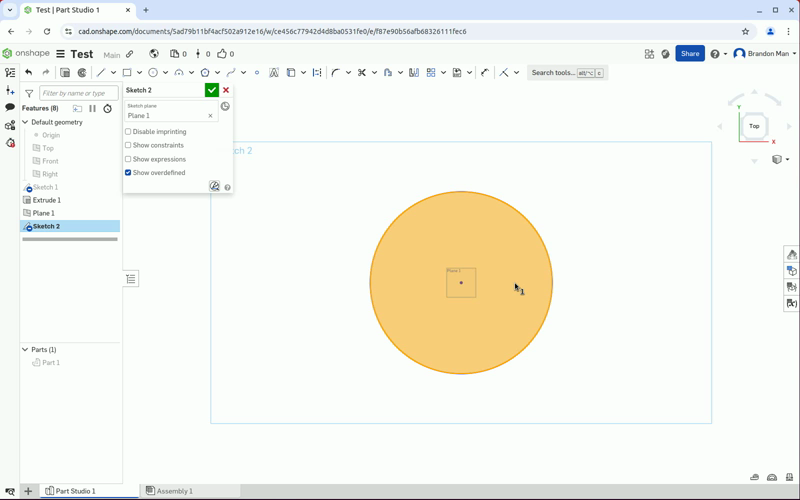
mouse_move(73, 352)
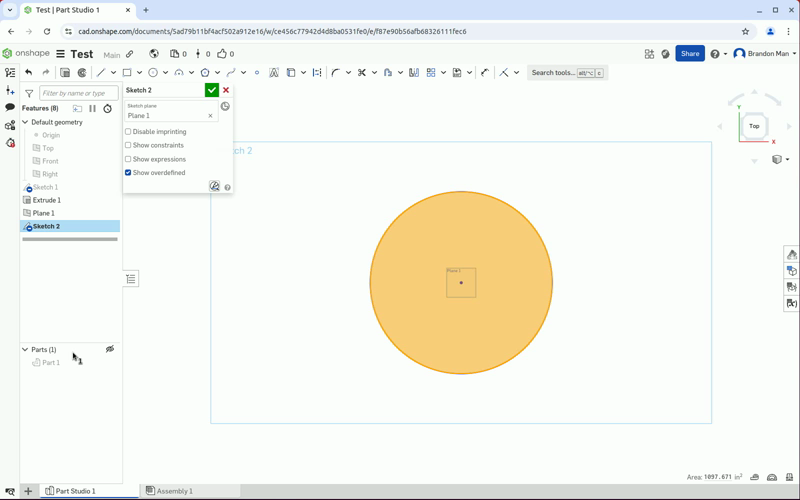
key(shift+y)
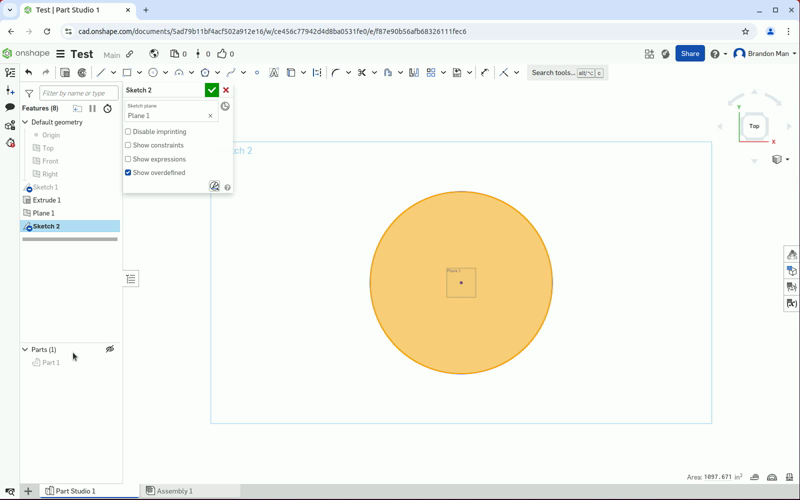
key(shift+e)
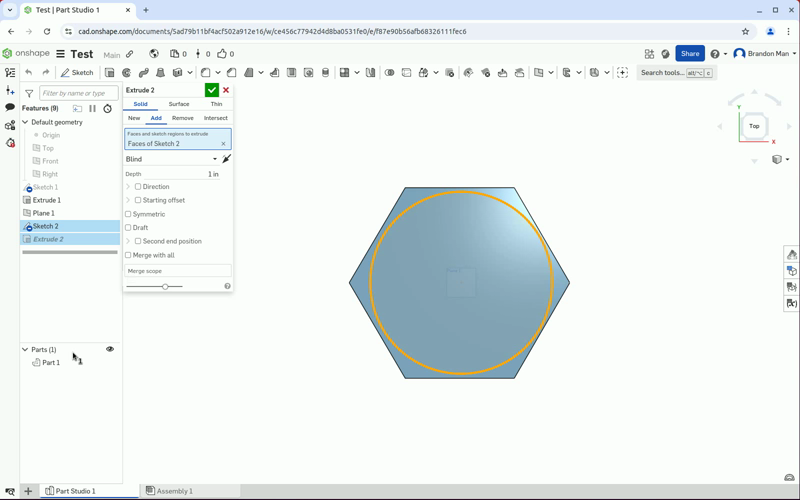
mouse_move(143, 106)
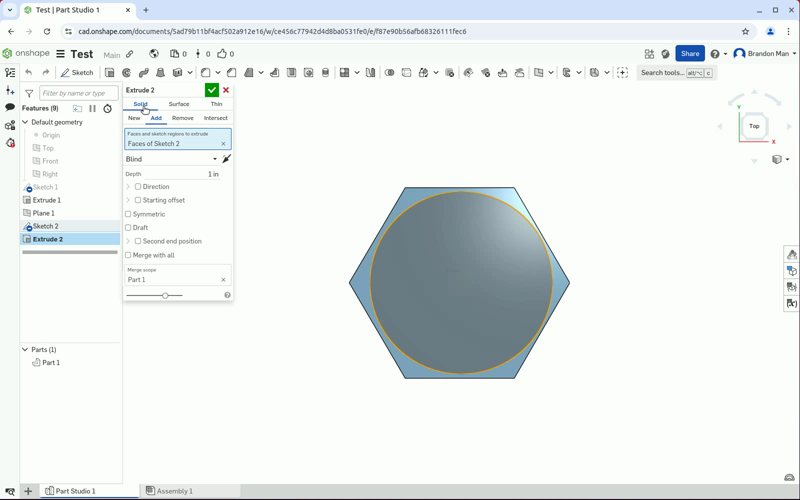
click(143, 106)
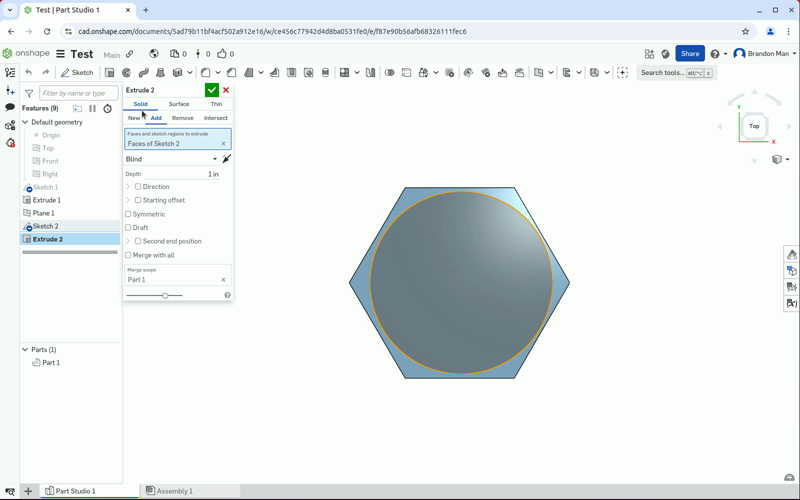
mouse_move(137, 120)
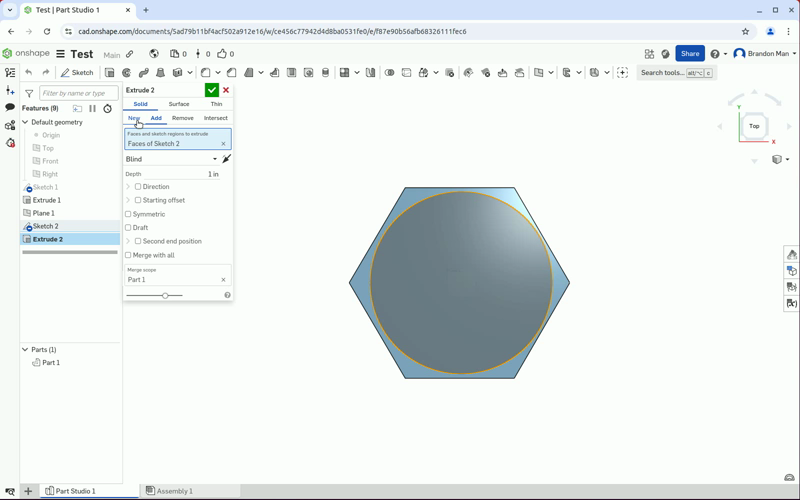
click(137, 120)
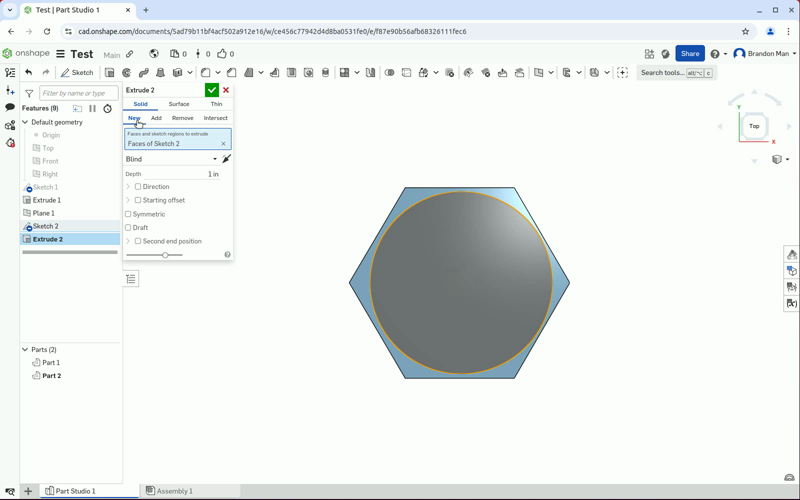
key(tab, 4)
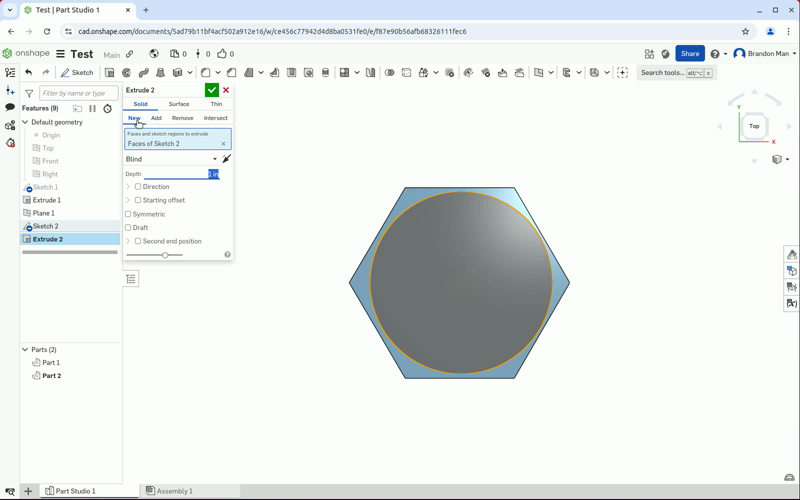
text(7.703)
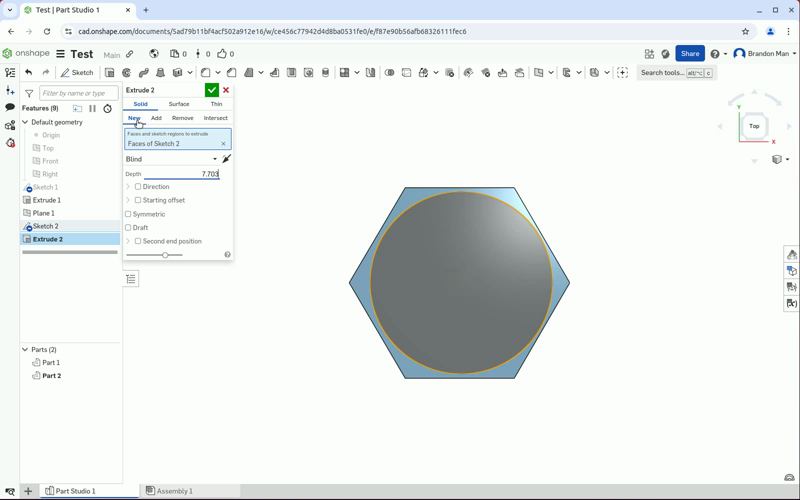
key(enter)
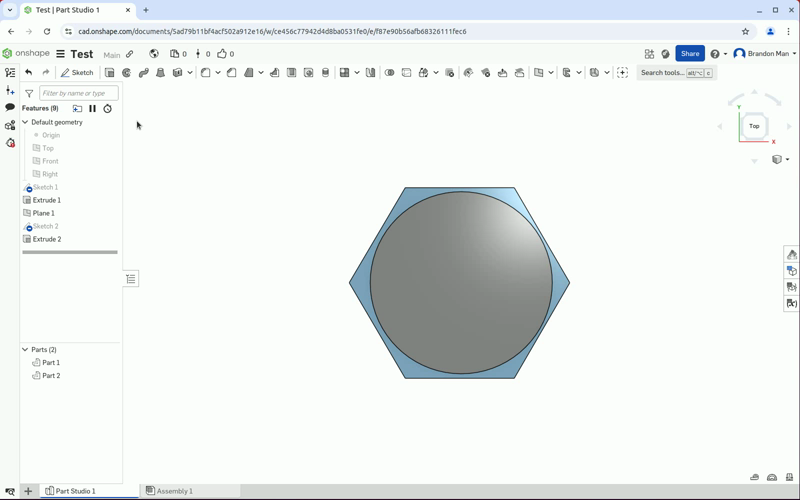
key(shift+h)
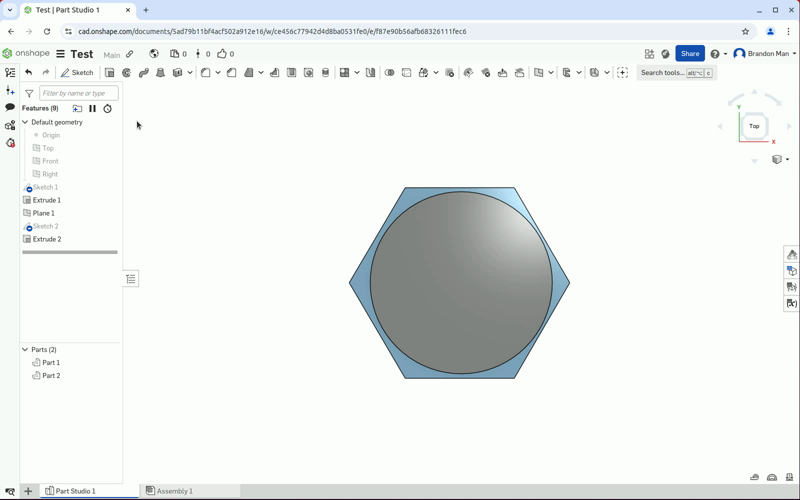
key(shift+h)
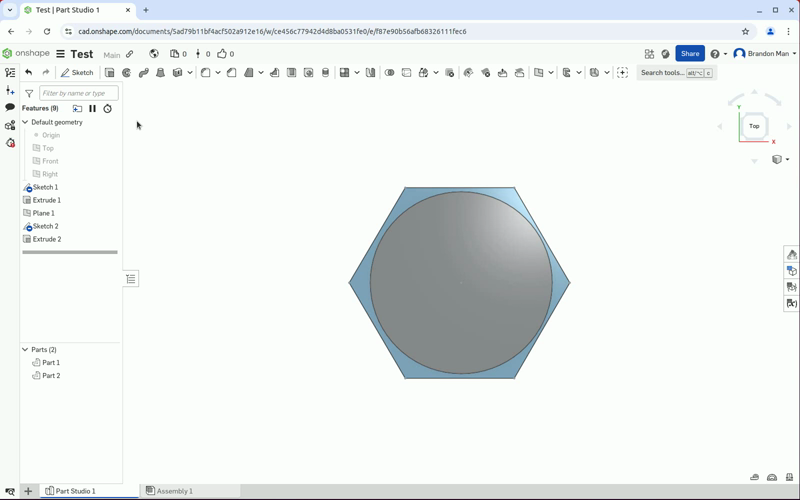
key(shift+7)
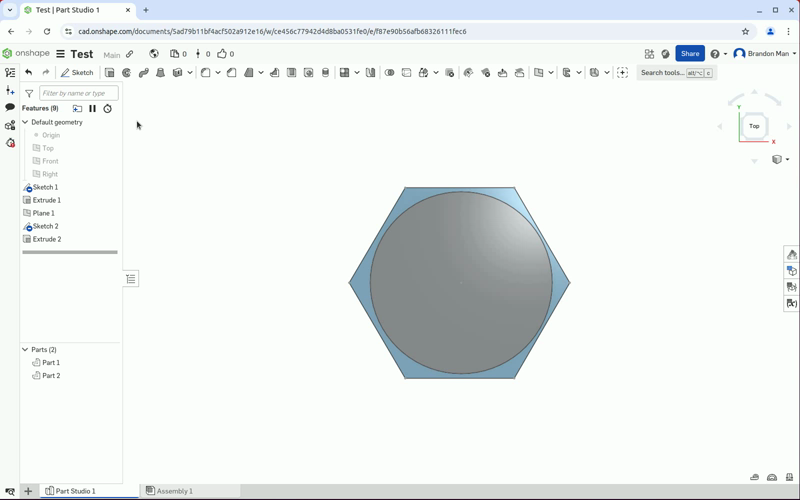
key(up, 3)
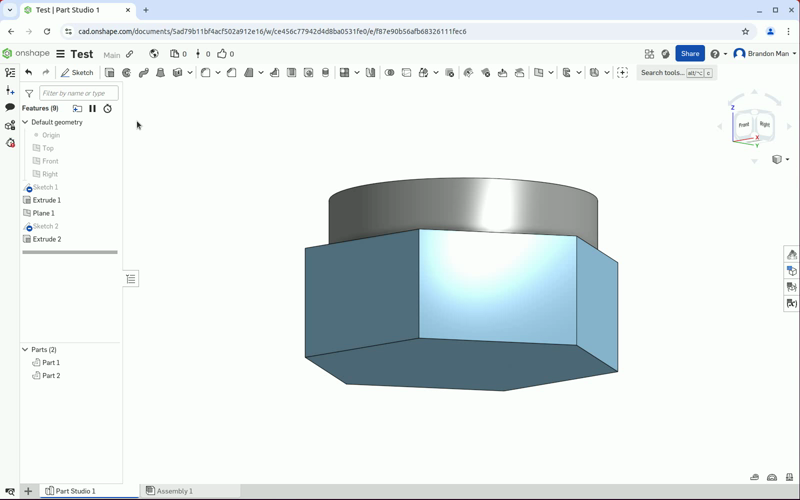
key(left, 3)
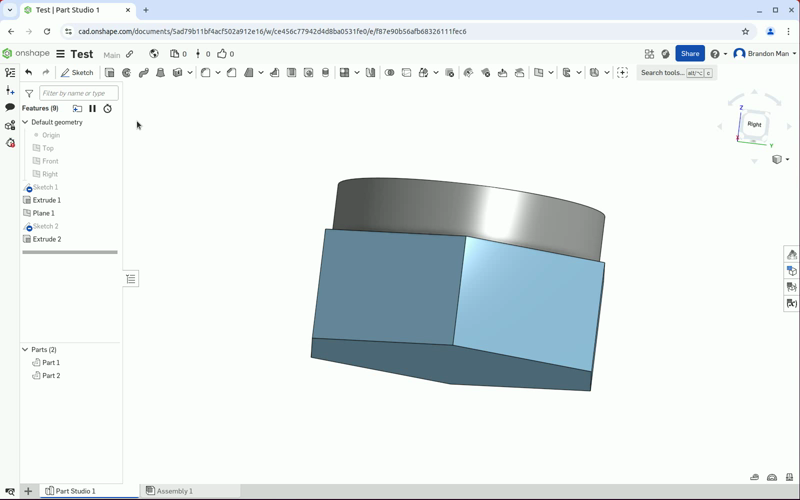
key(right, 3)
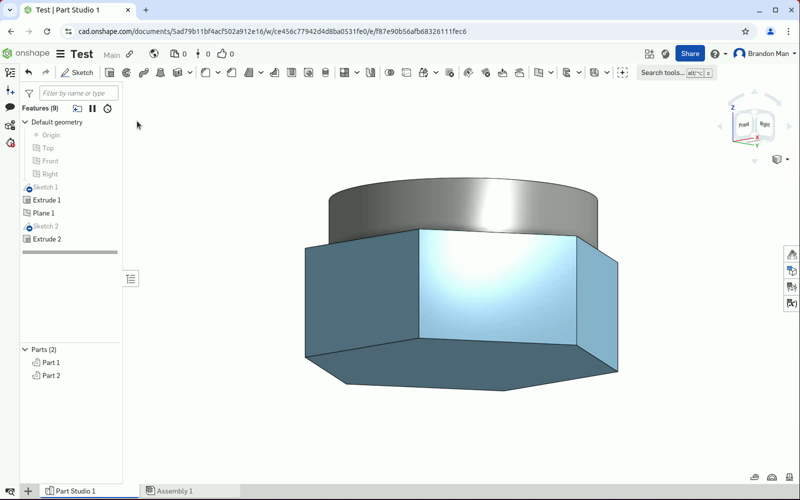
key(down, 3)
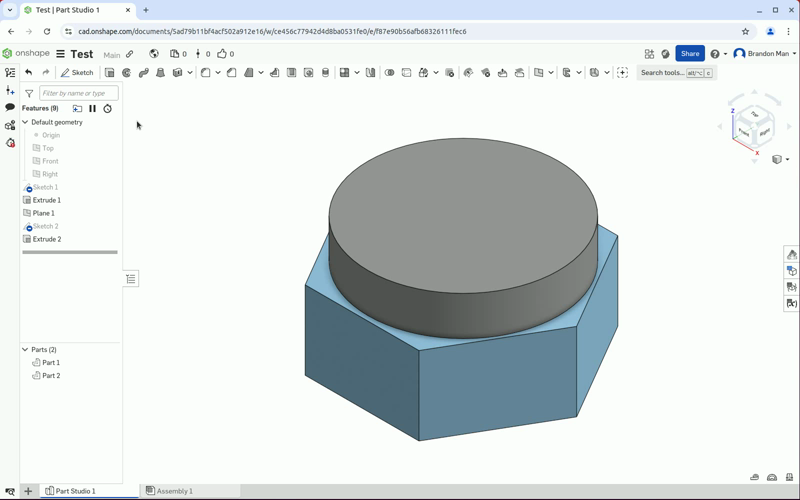
mouse_move(73, 189)
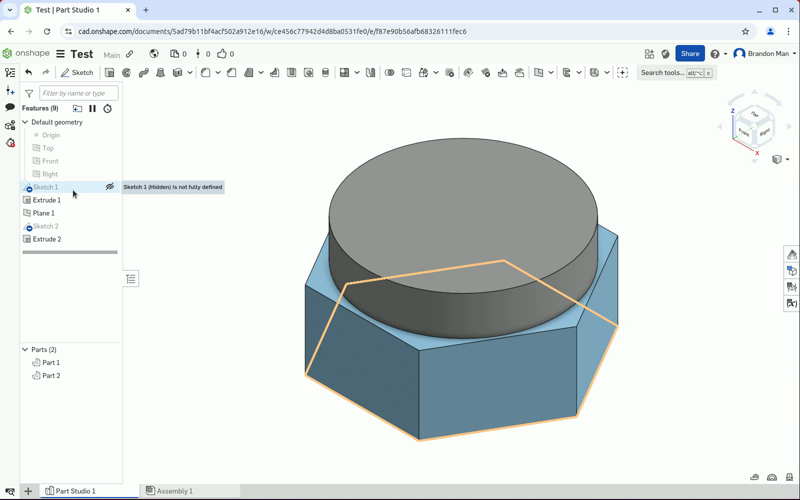
click(73, 189)